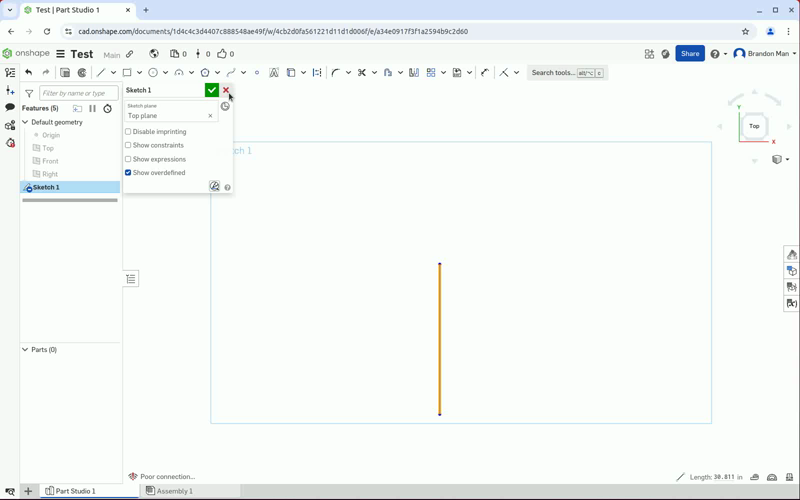
key(shift+h)
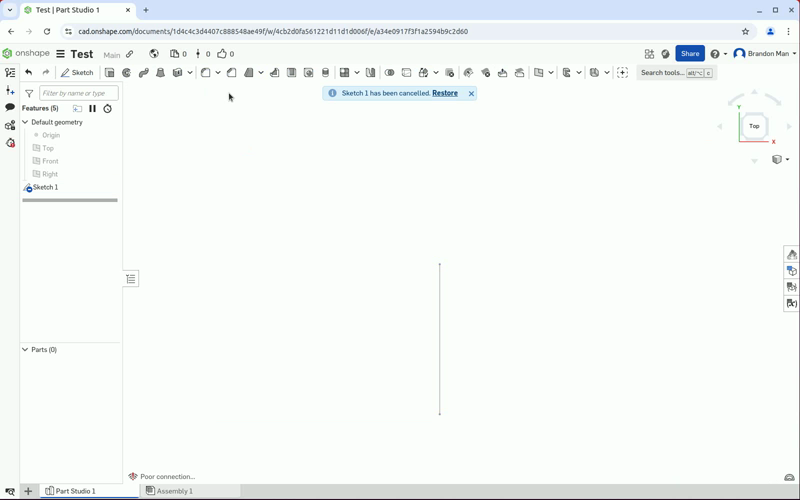
key(shift+s)
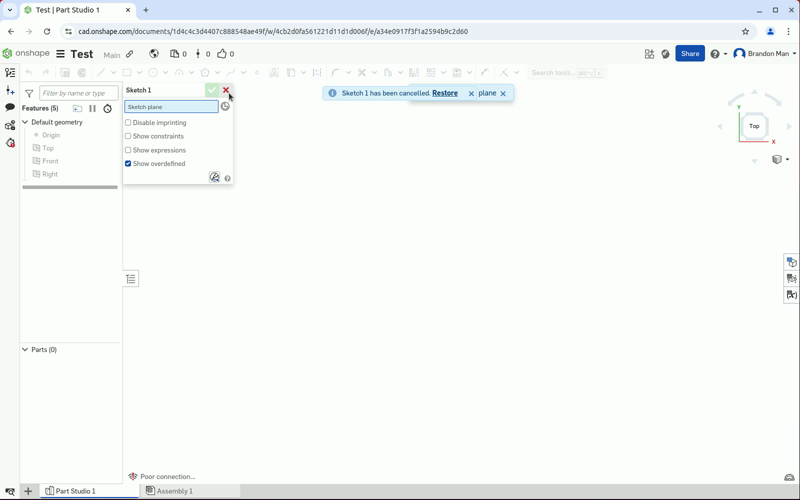
mouse_move(73, 150)
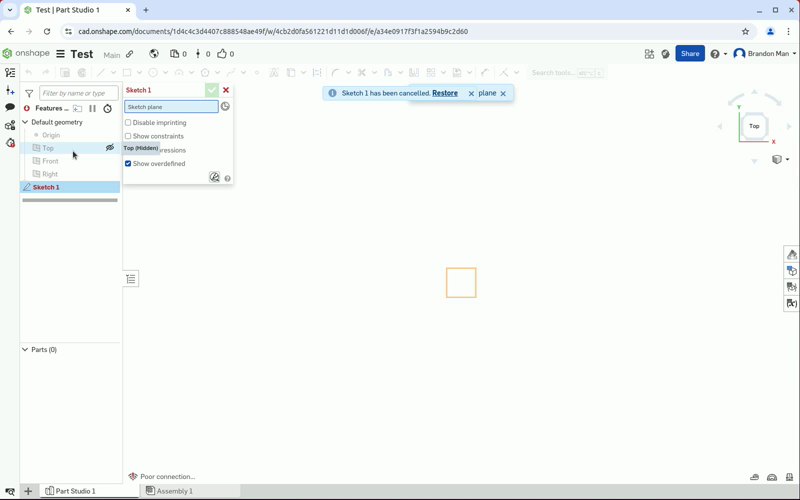
click(73, 150)
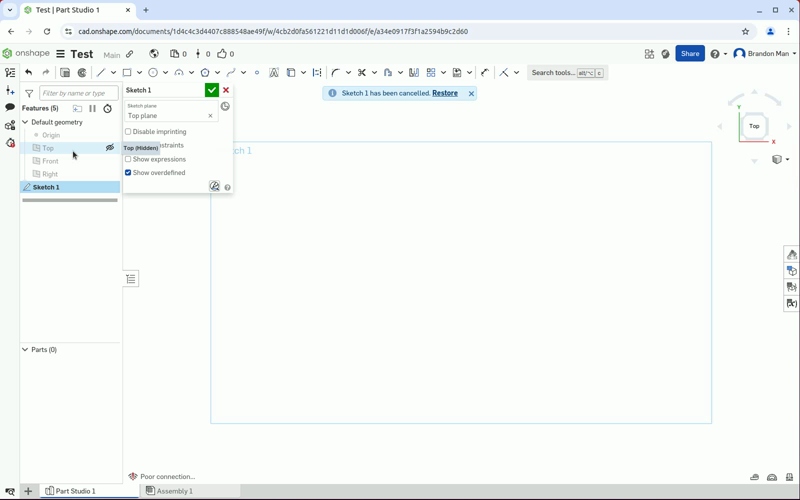
mouse_move(73, 352)
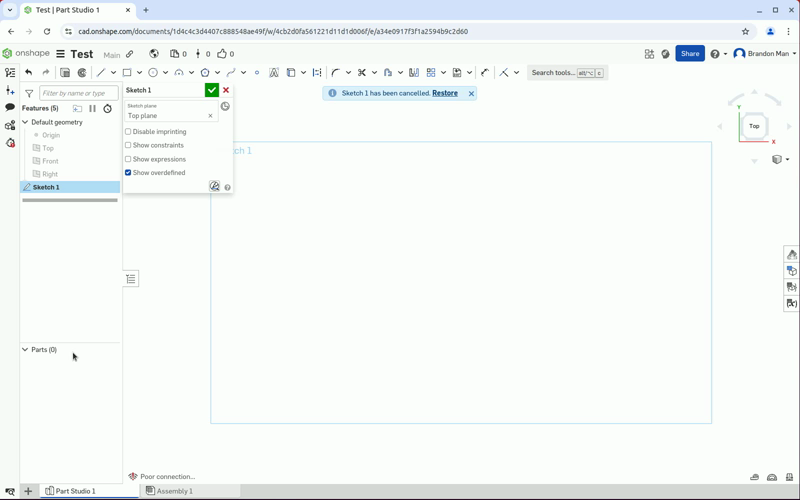
key(y)
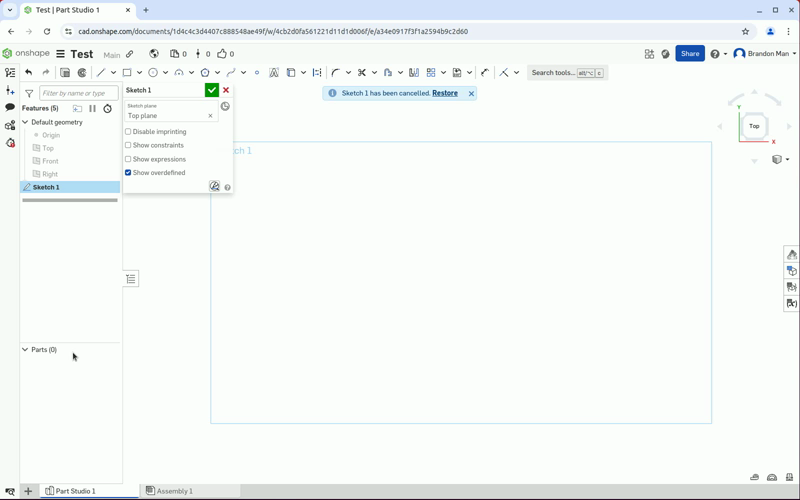
key(l)
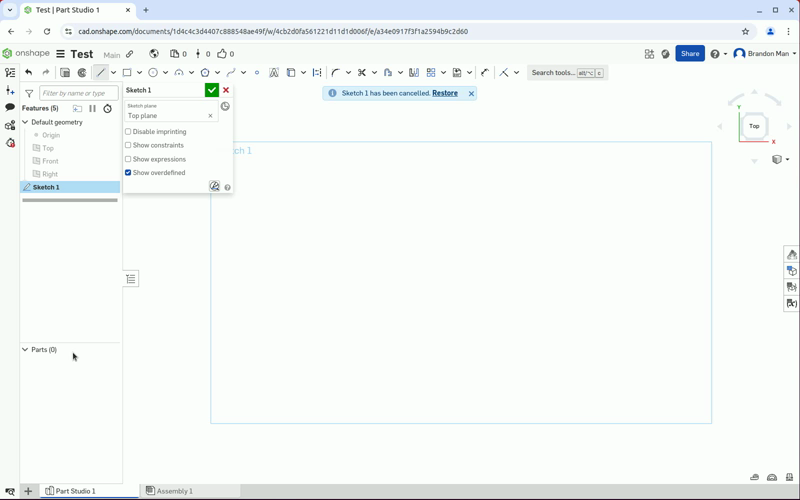
key_down(shift)
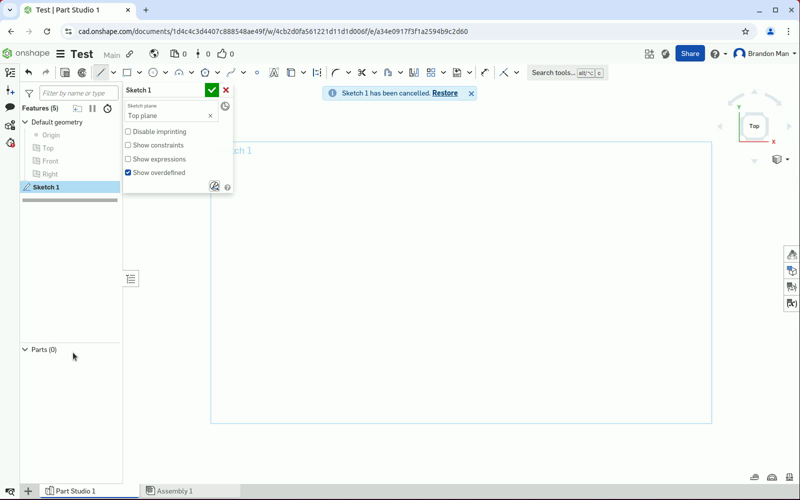
mouse_move(348, 306)
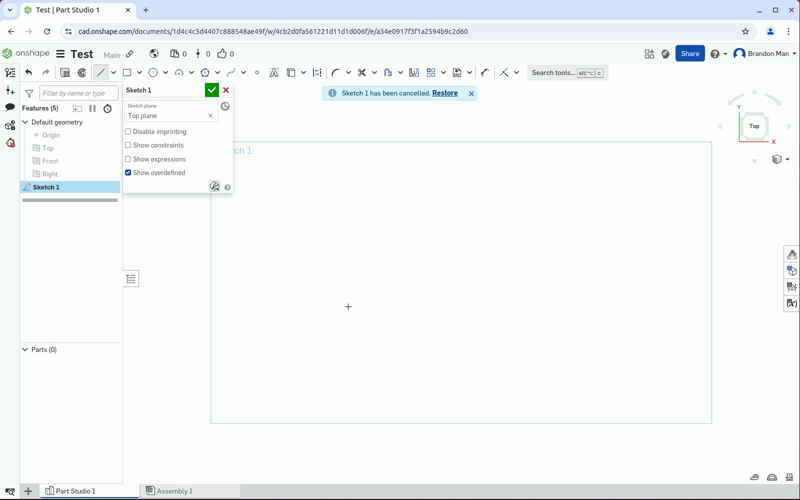
click(348, 306)
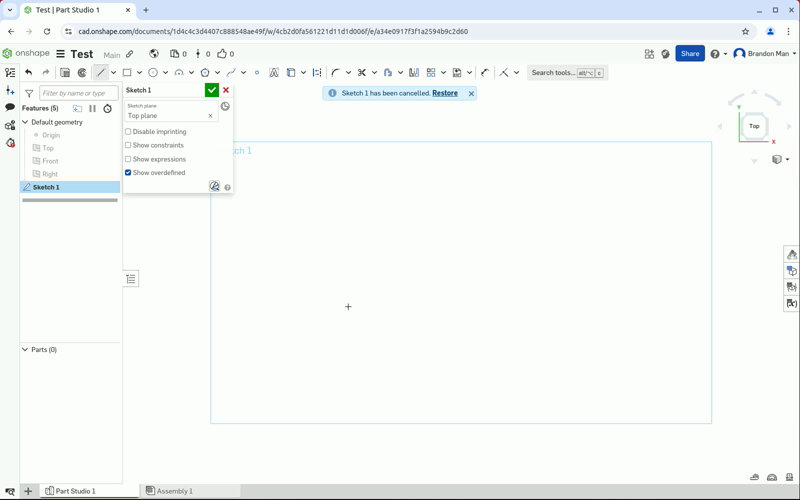
key_up(shift)
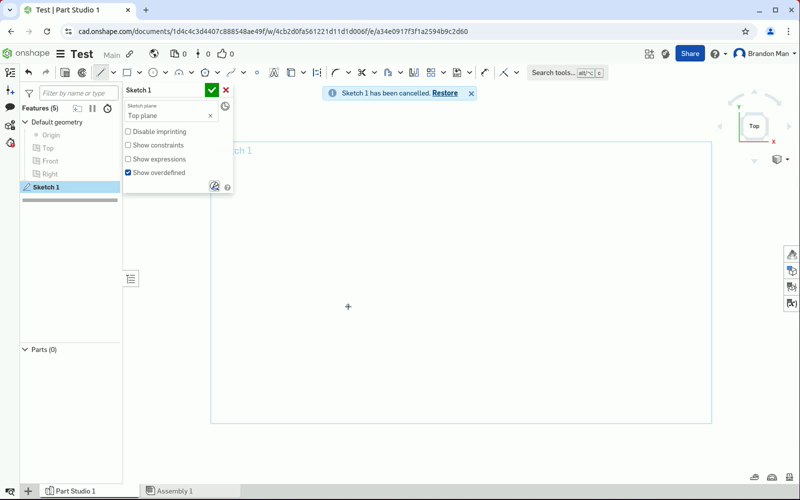
key_down(shift)
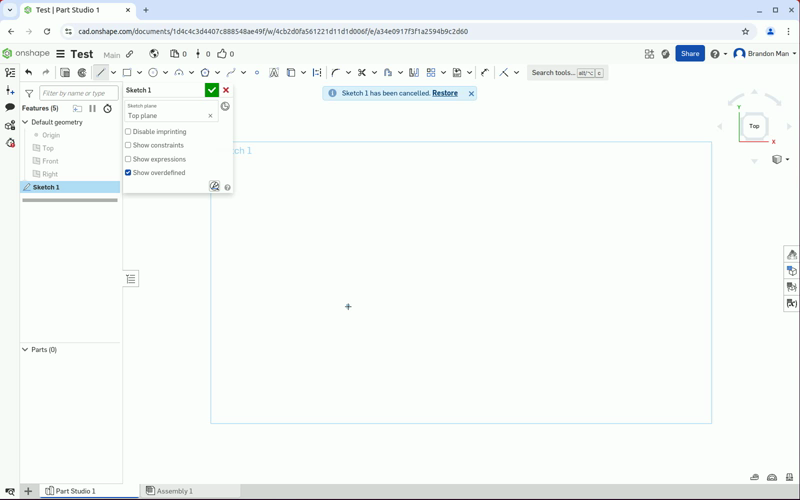
mouse_move(572, 306)
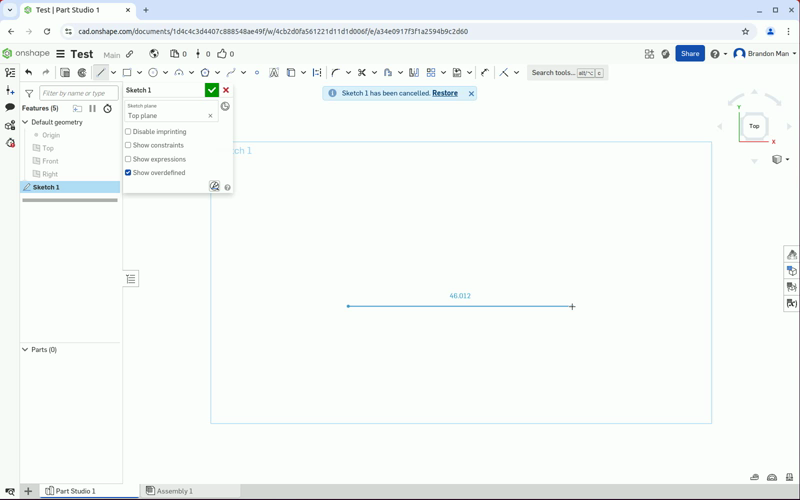
click(572, 306)
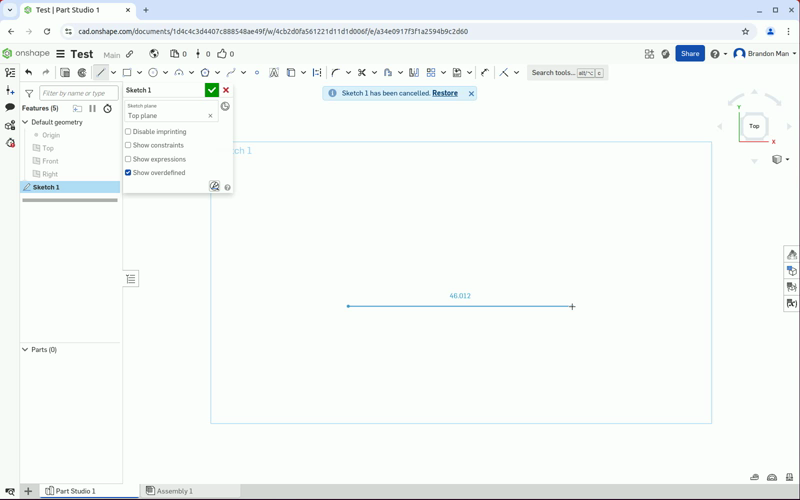
key_up(shift)
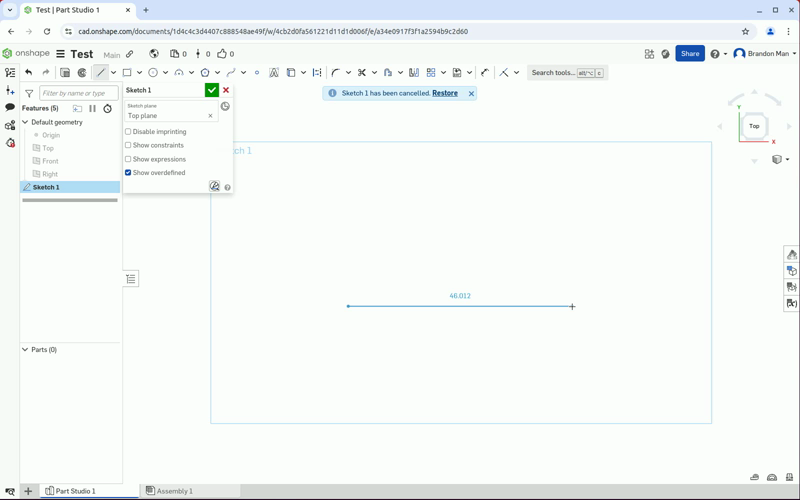
key_down(shift)
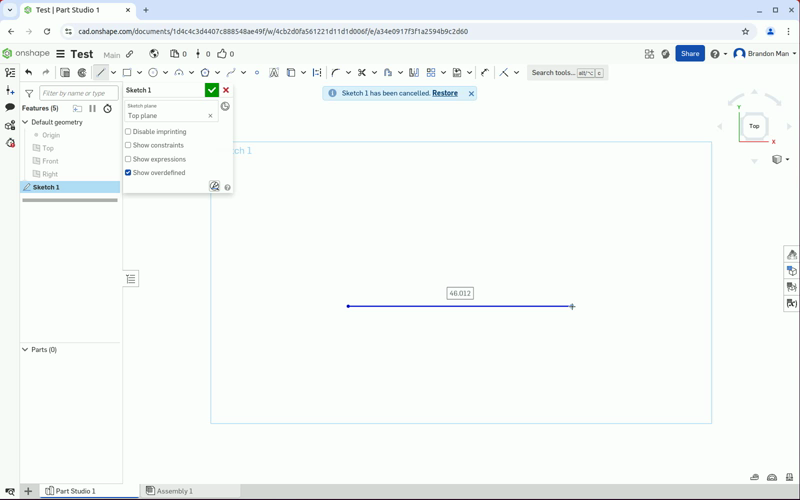
mouse_move(589, 306)
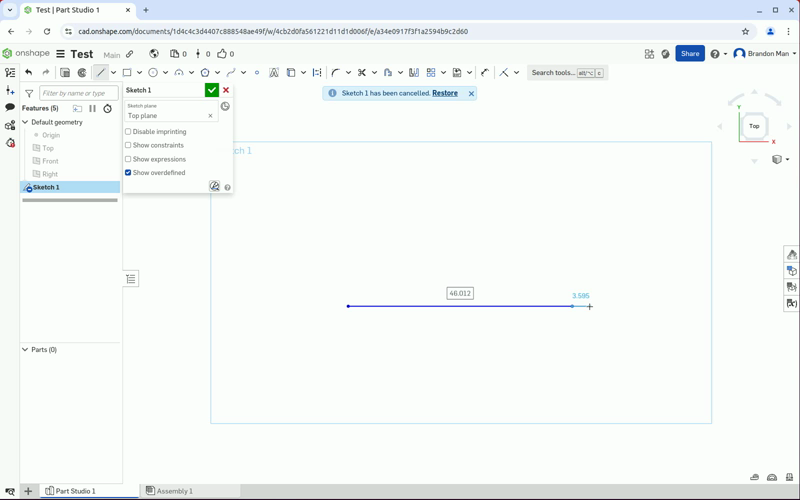
mouse_move(572, 259)
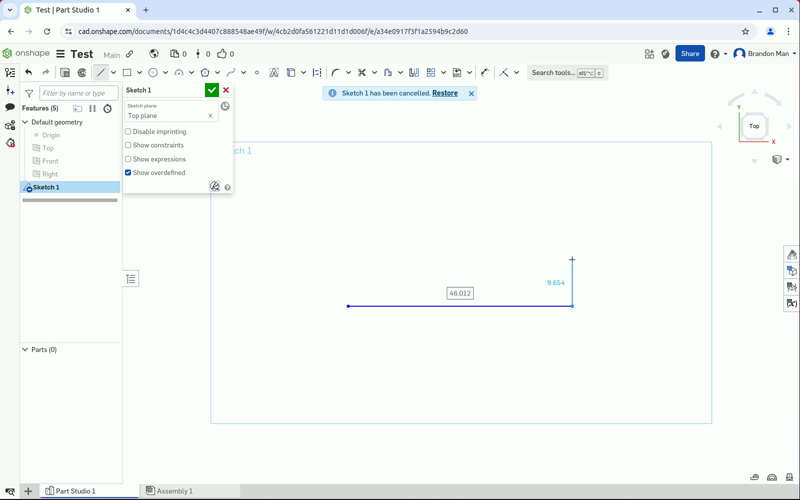
click(572, 259)
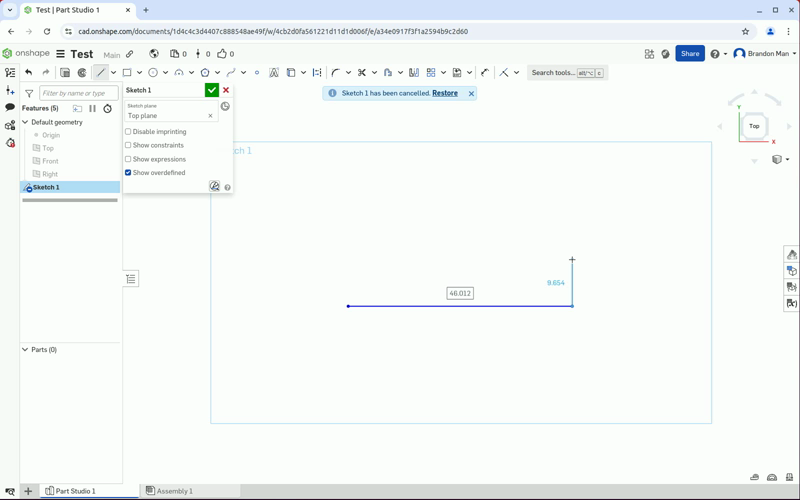
key_up(shift)
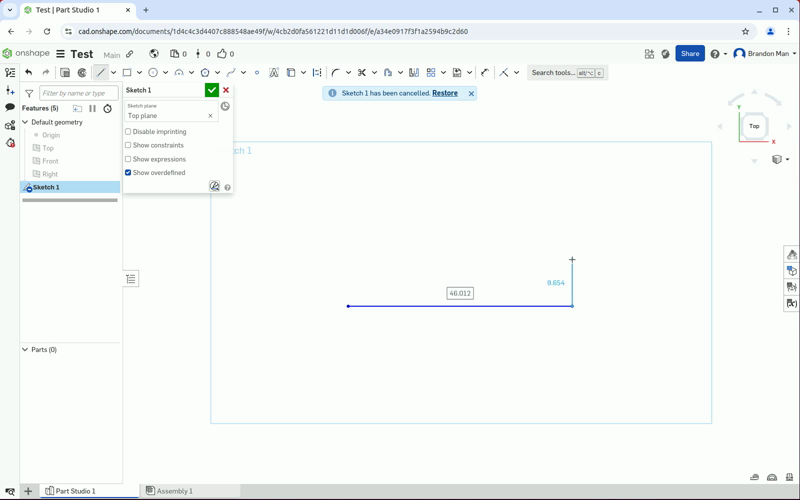
key_down(shift)
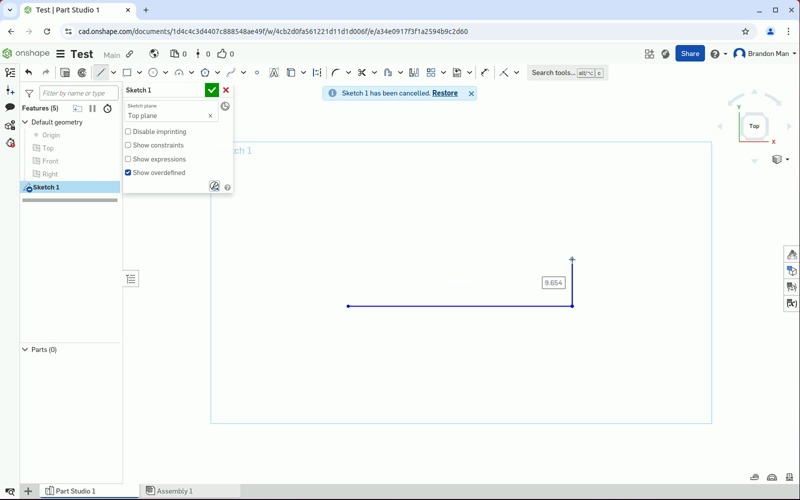
mouse_move(348, 259)
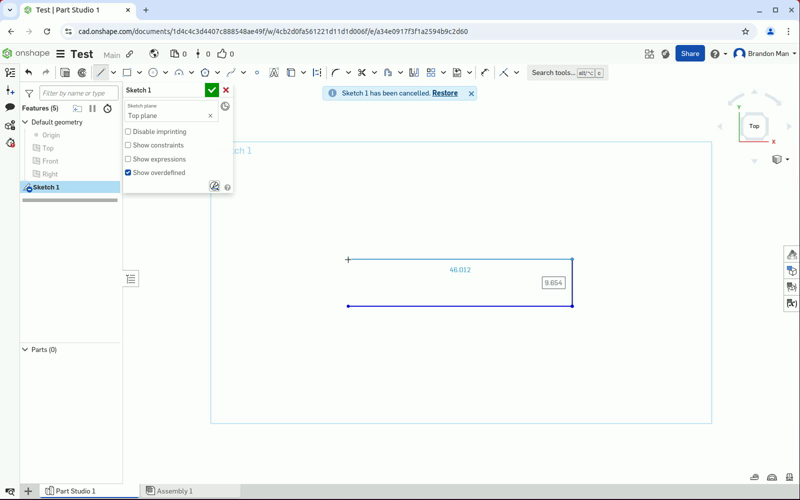
click(348, 259)
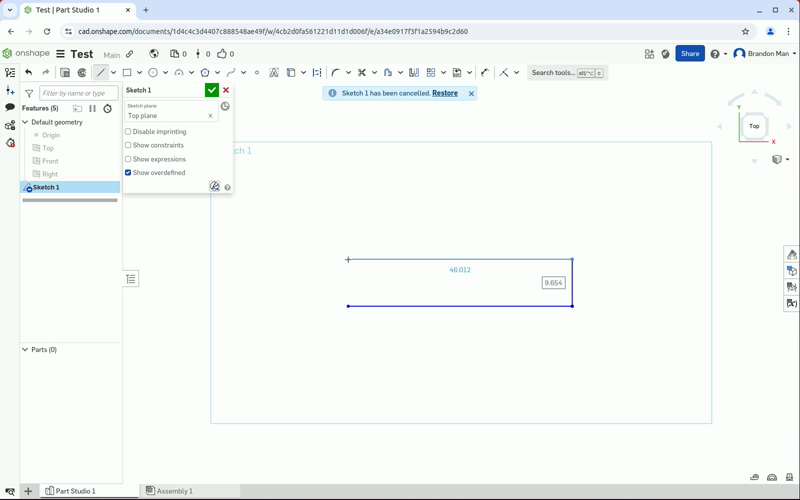
key_up(shift)
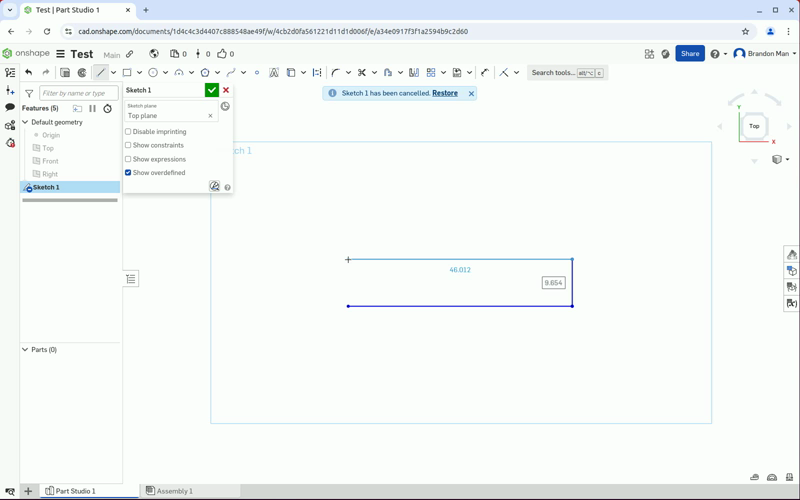
mouse_move(378, 259)
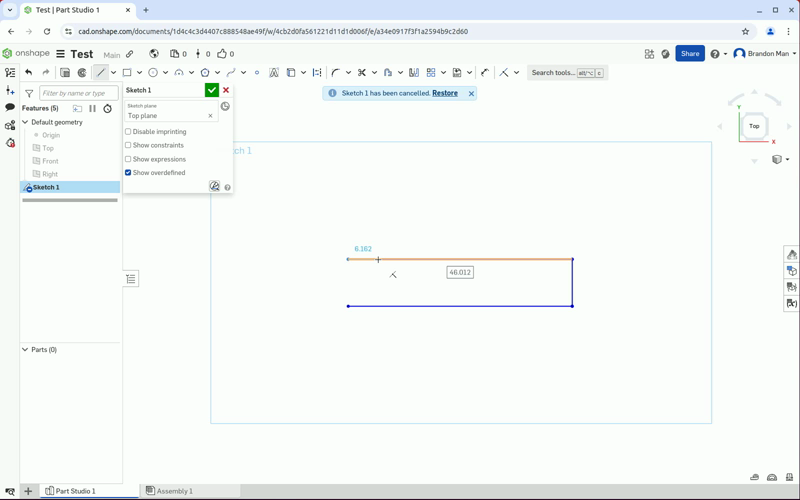
key_down(shift)
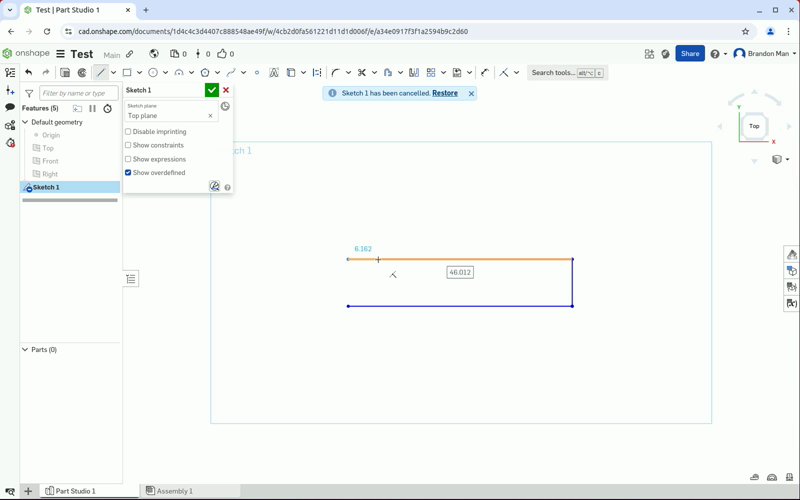
mouse_move(348, 306)
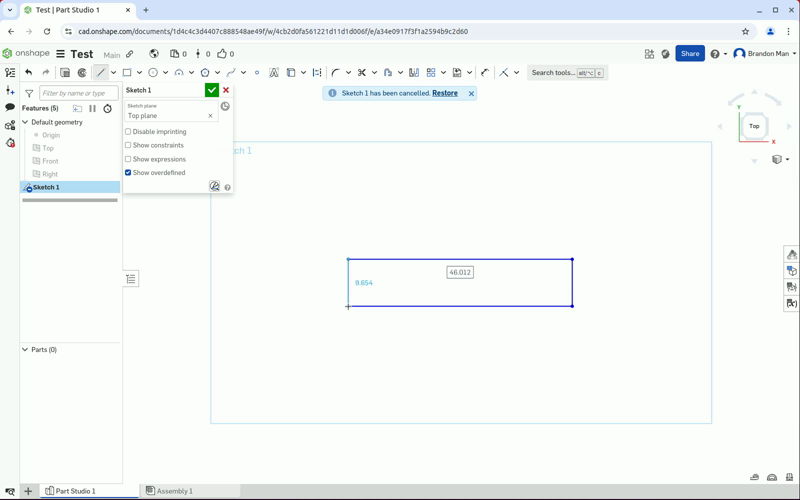
key_up(shift)
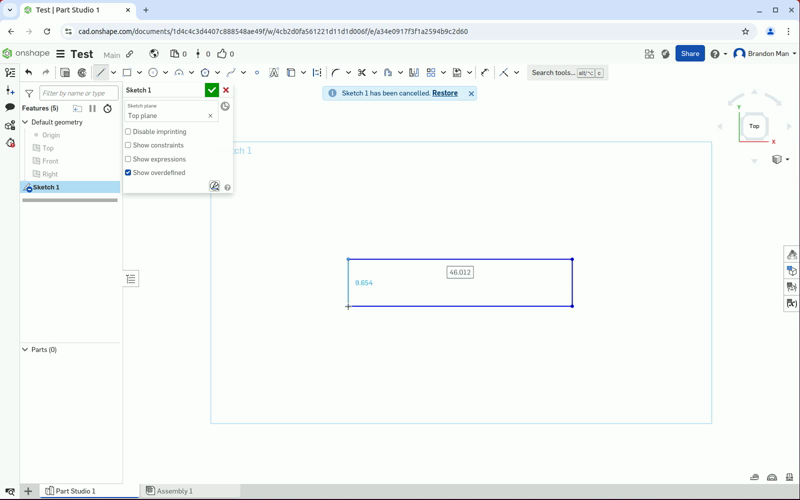
click(348, 306)
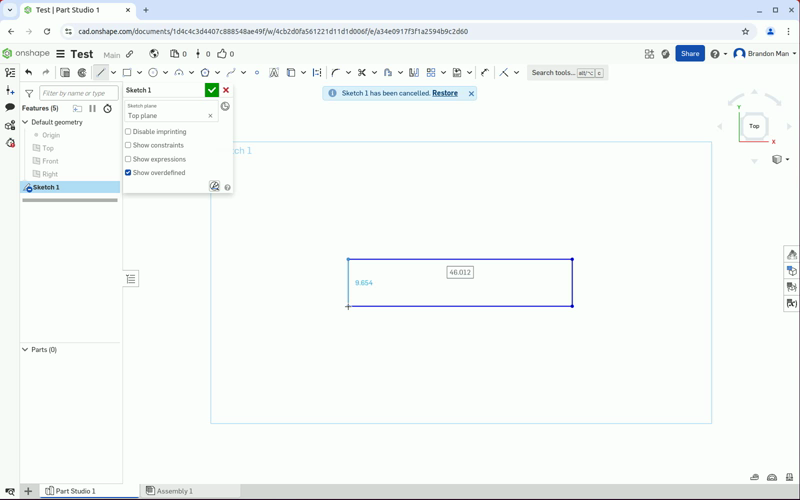
key(esc)
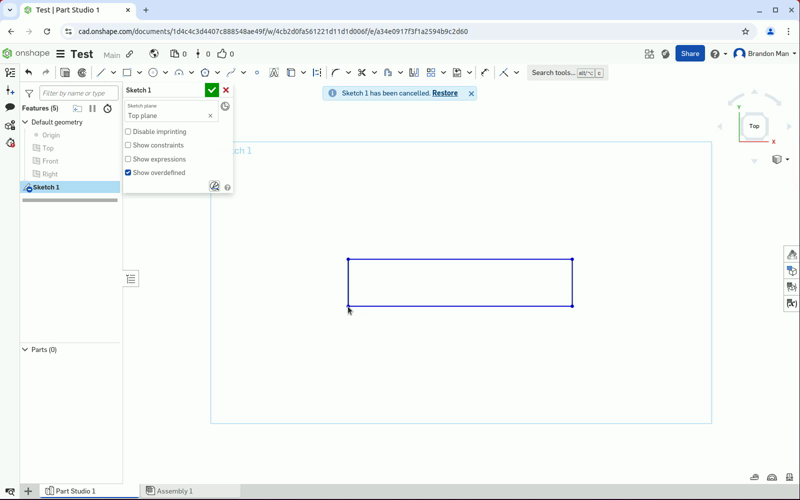
mouse_move(379, 290)
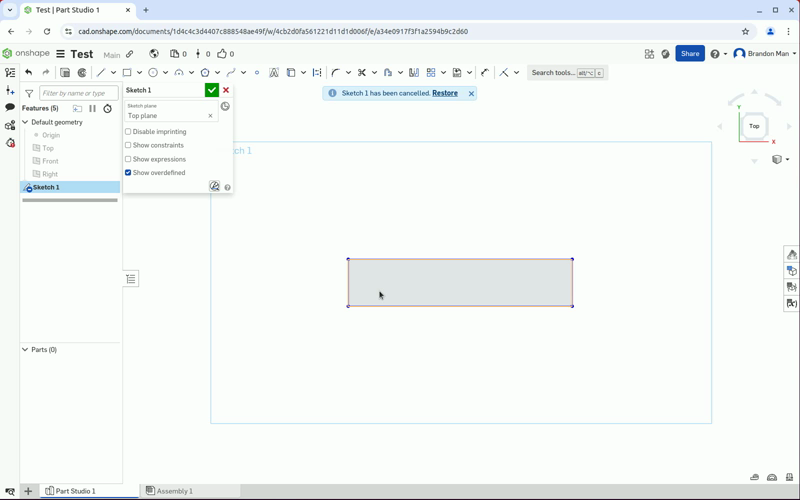
click(379, 290)
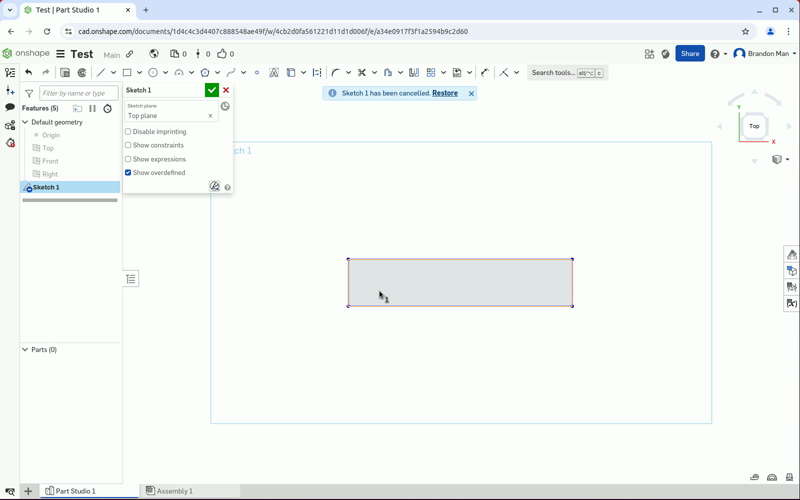
mouse_move(73, 352)
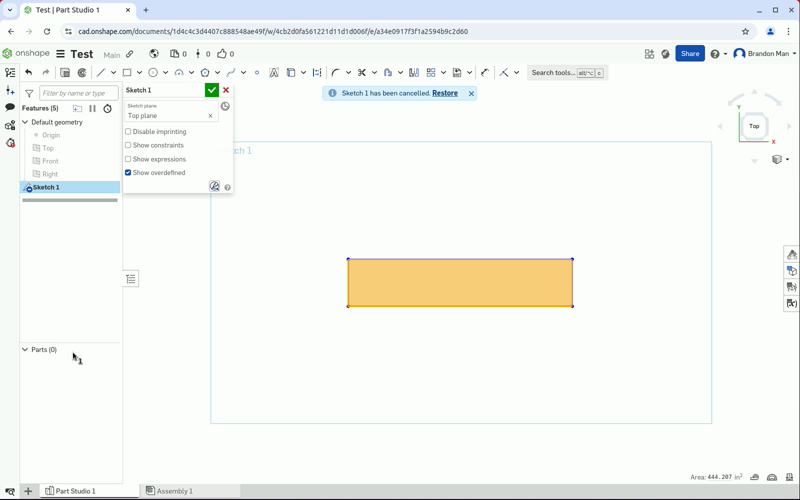
key(shift+y)
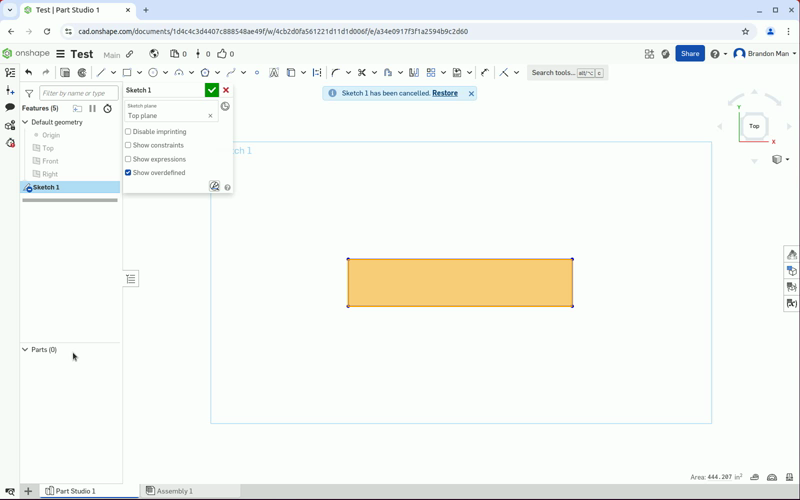
key(shift+e)
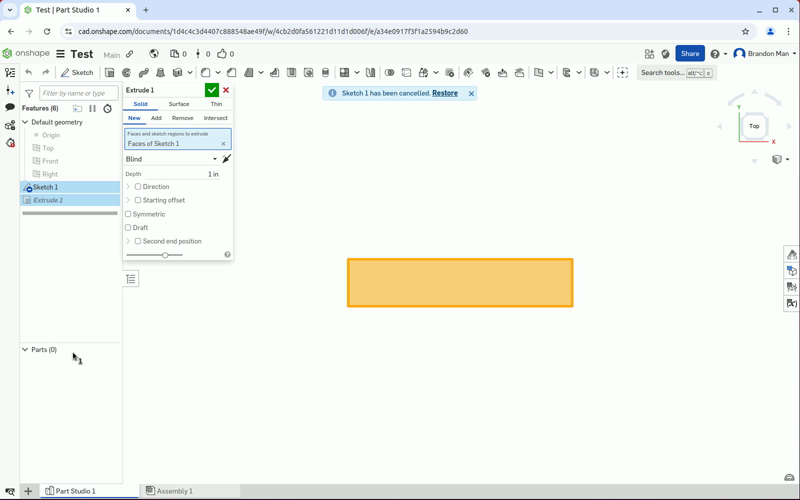
mouse_move(143, 106)
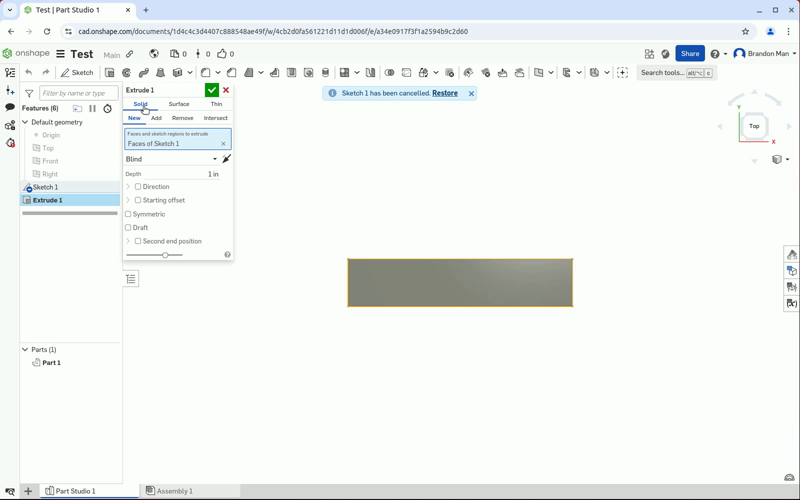
click(143, 106)
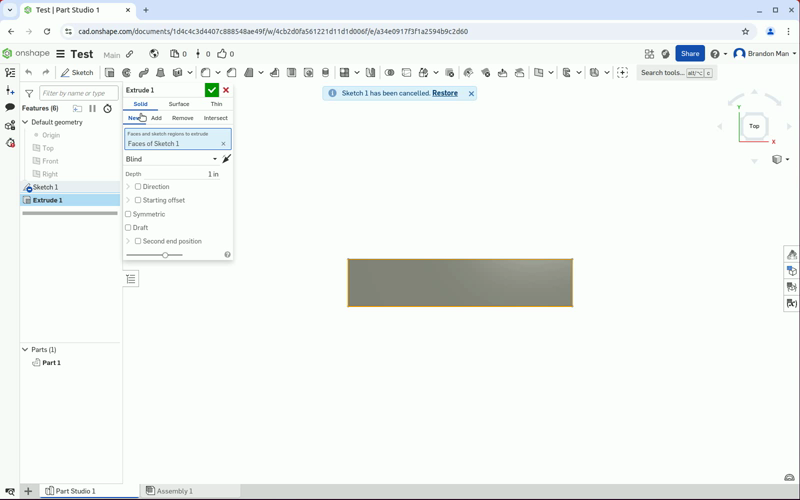
mouse_move(137, 120)
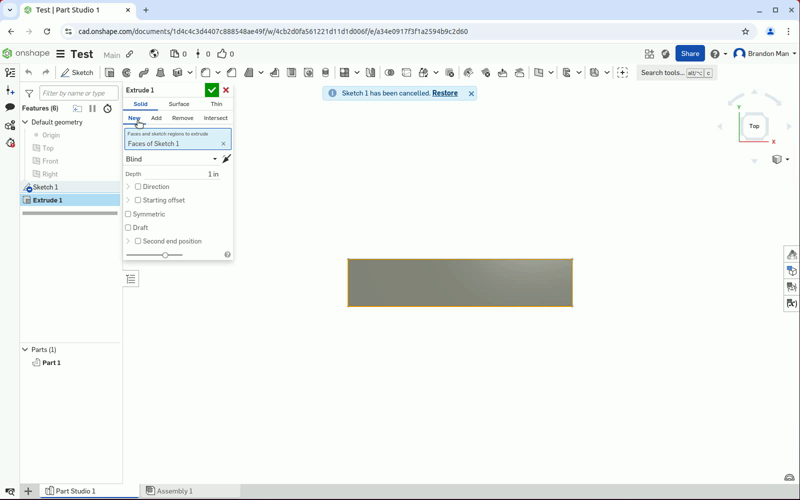
click(137, 120)
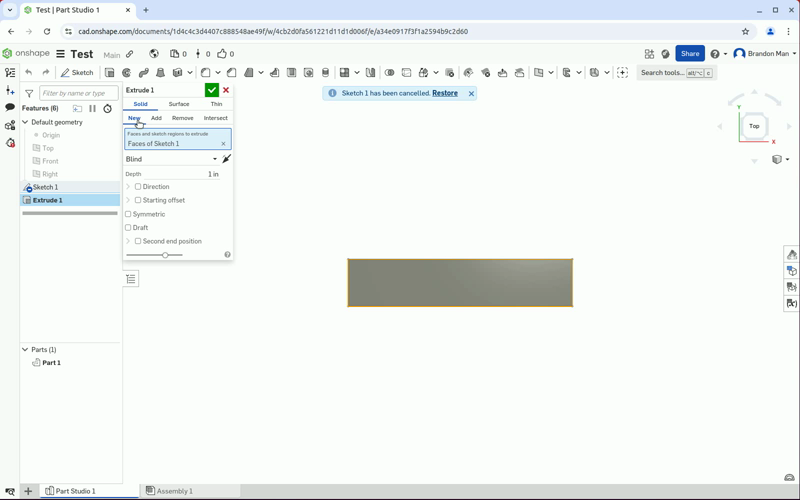
key(tab, 4)
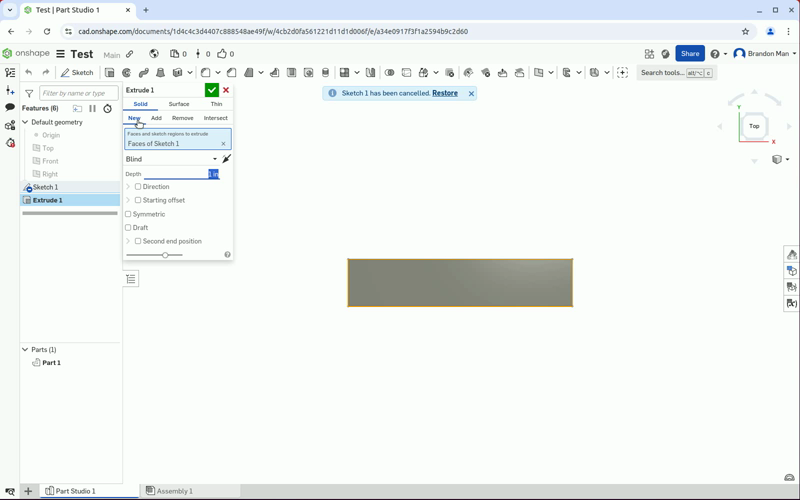
text(1.444)
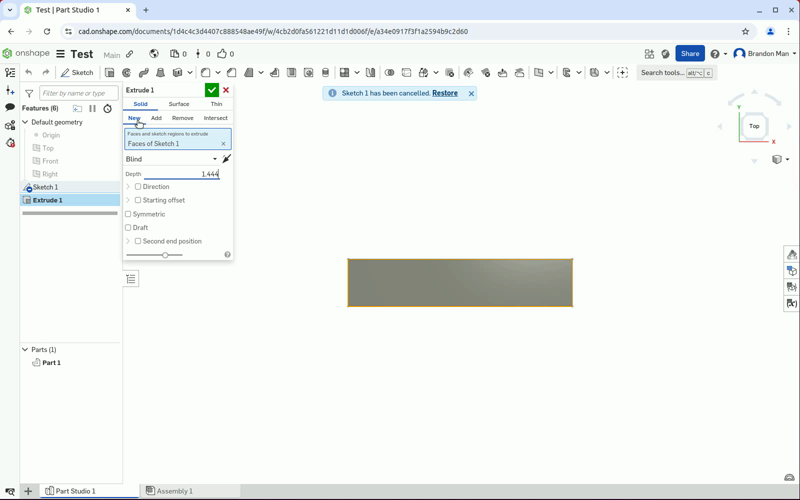
key(enter)
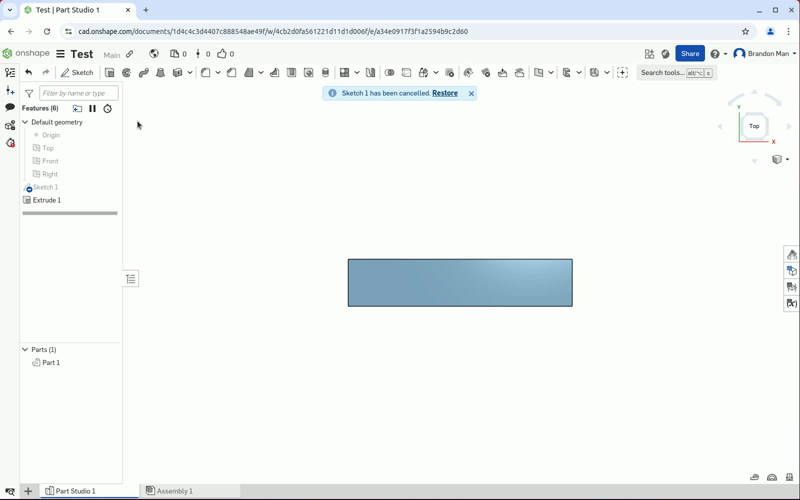
key(shift+h)
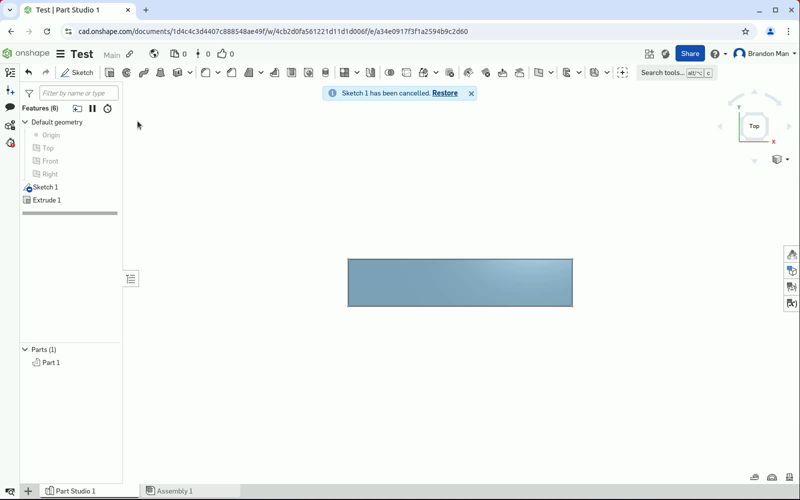
key(shift+h)
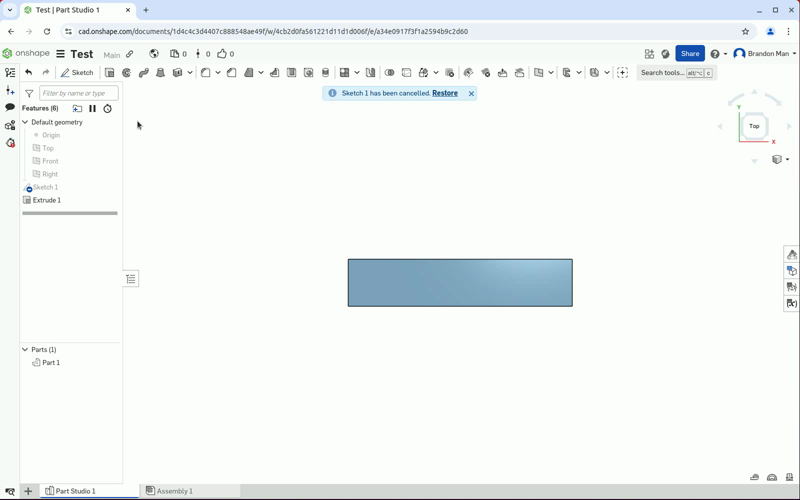
mouse_move(73, 189)
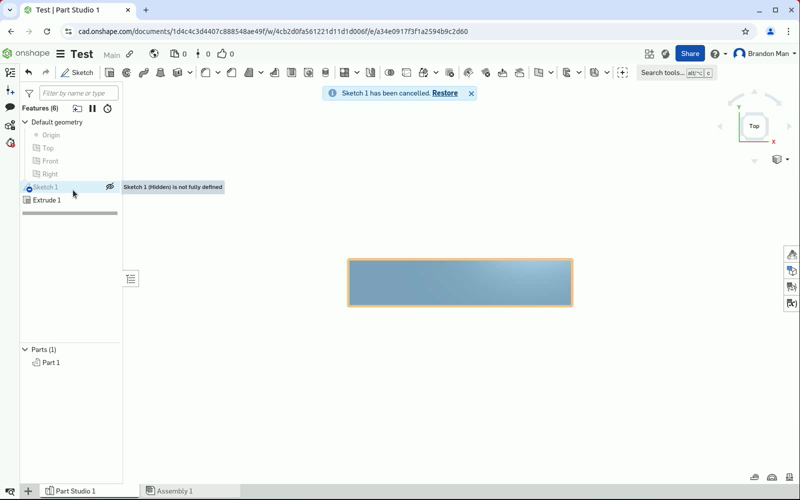
click(73, 189)
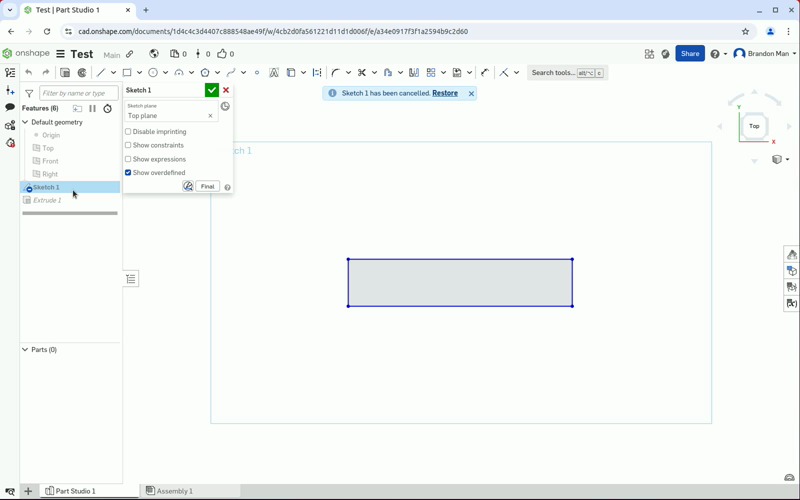
mouse_move(229, 92)
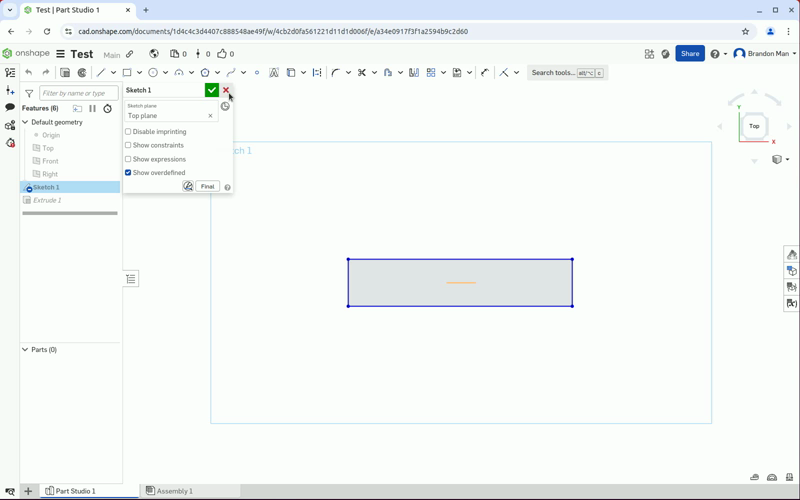
click(229, 92)
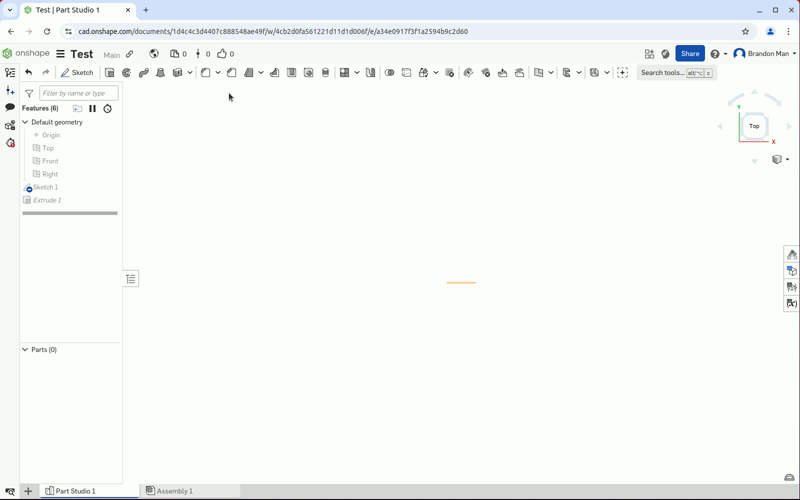
mouse_move(541, 75)
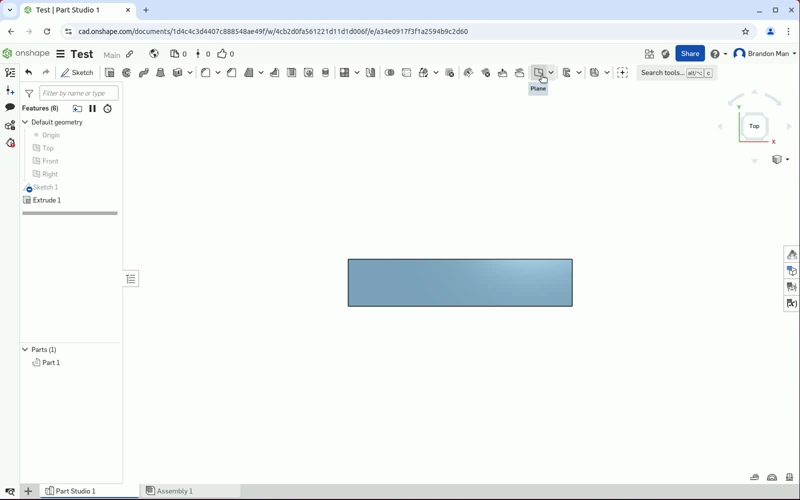
click(541, 75)
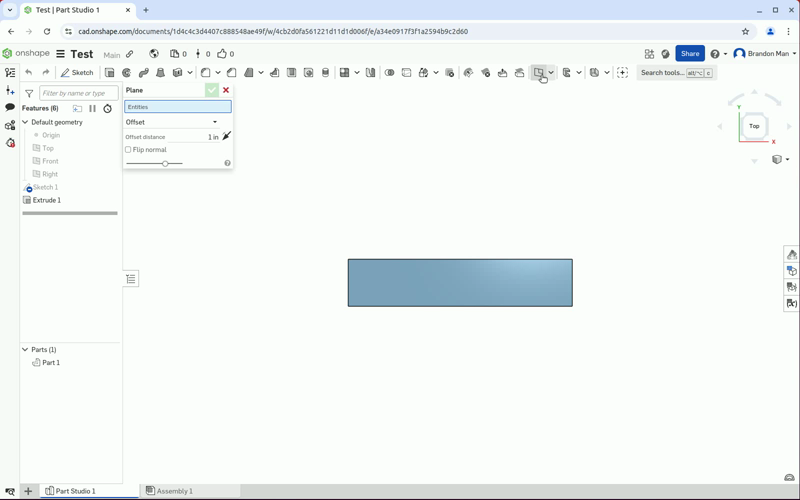
mouse_move(73, 150)
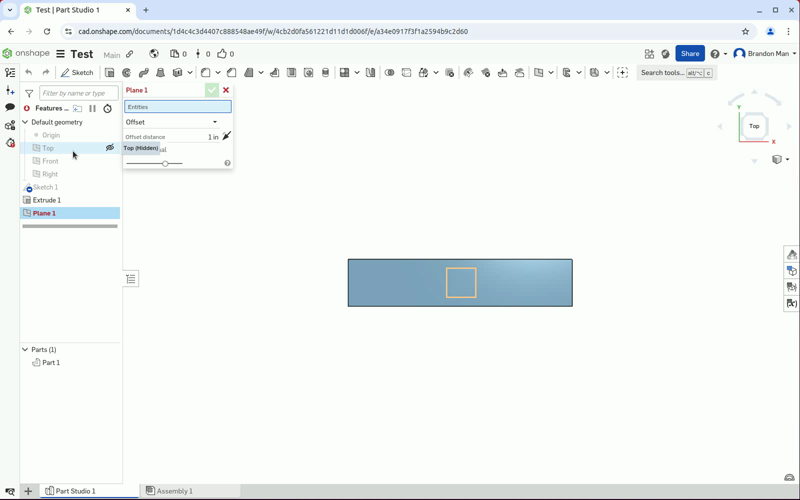
click(73, 150)
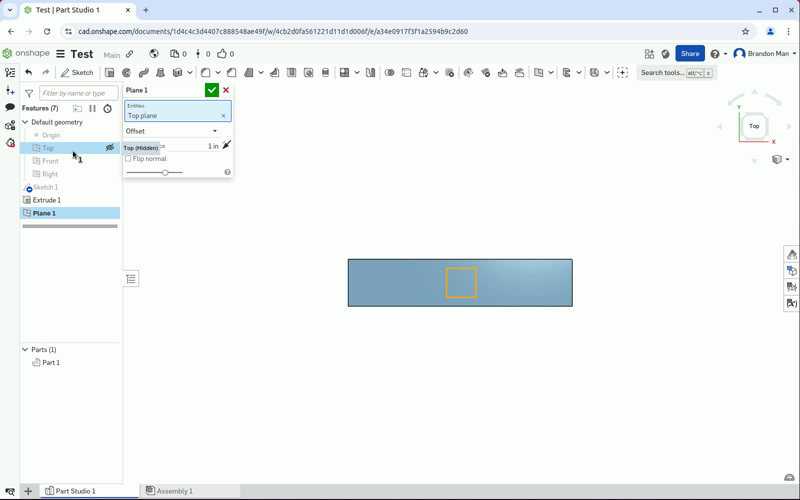
key(tab, 2)
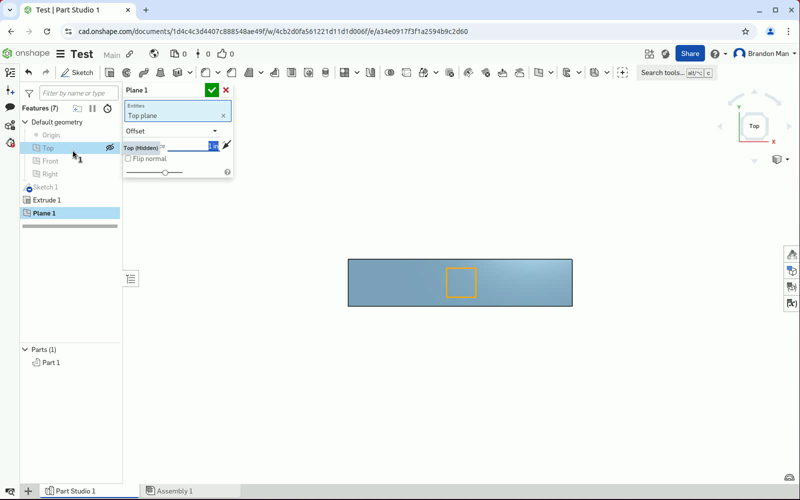
text(1.448)
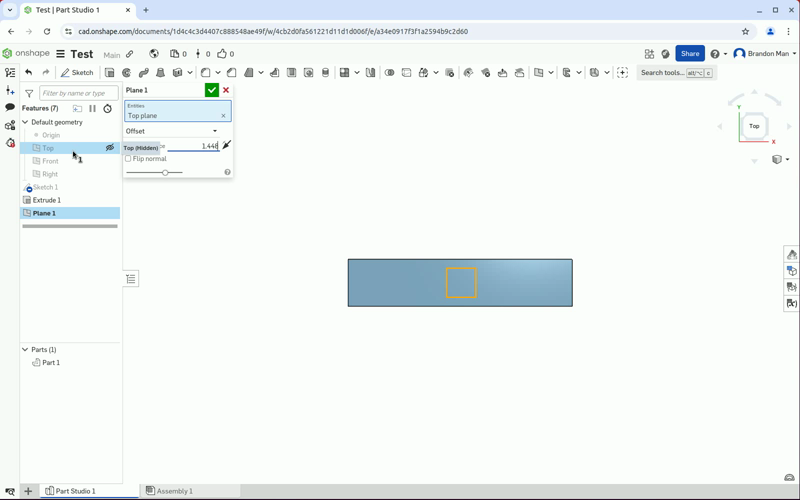
key(enter, 2)
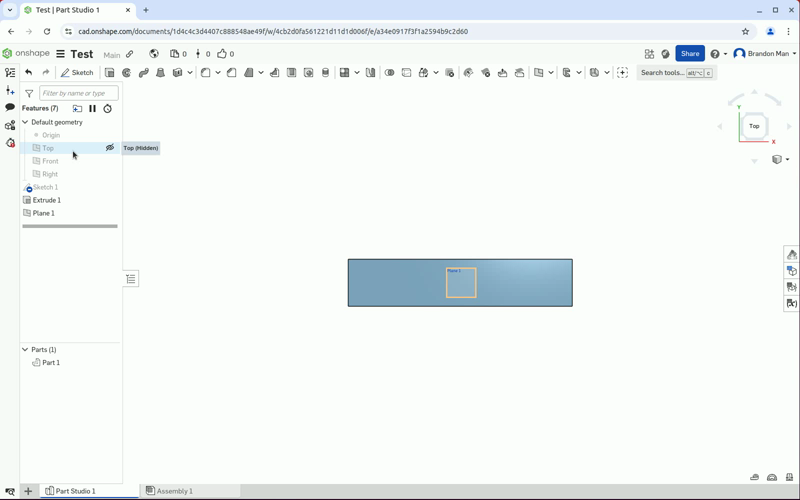
key(shift+s)
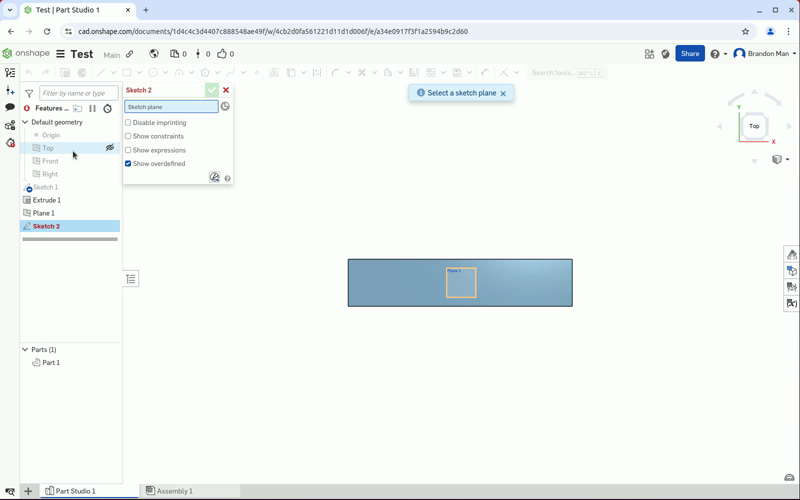
mouse_move(73, 215)
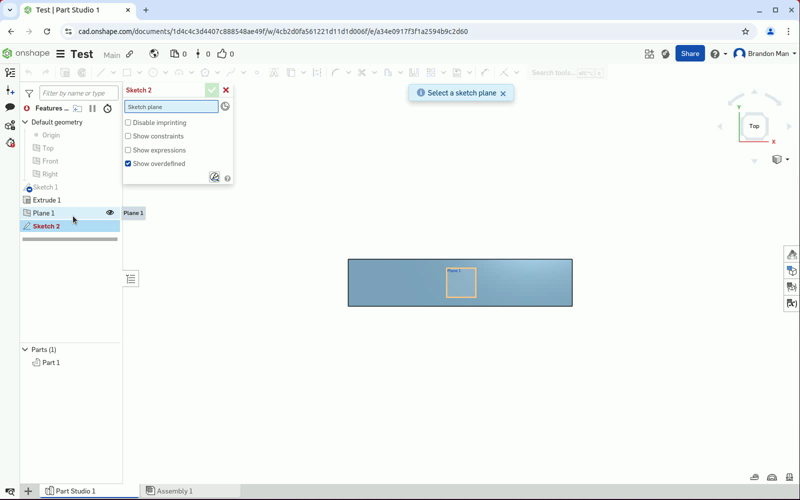
click(73, 215)
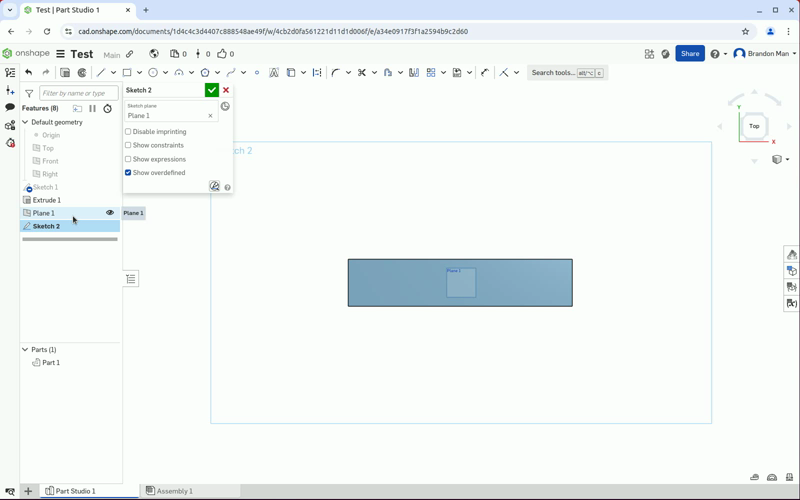
mouse_move(73, 352)
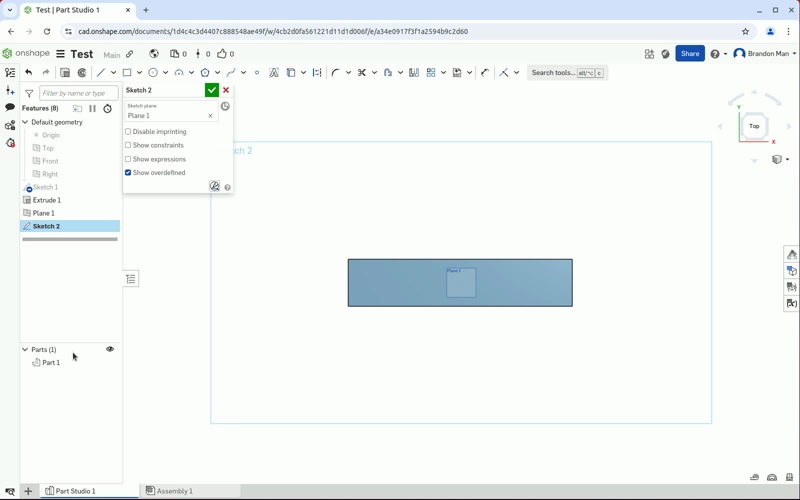
key(y)
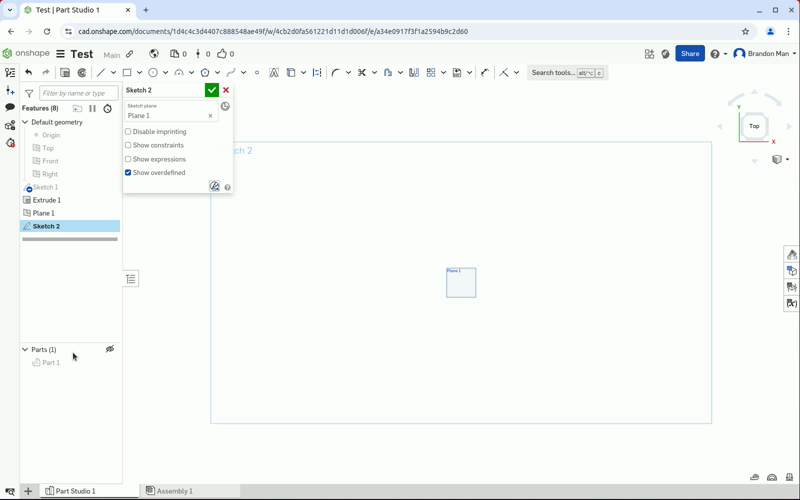
key(l)
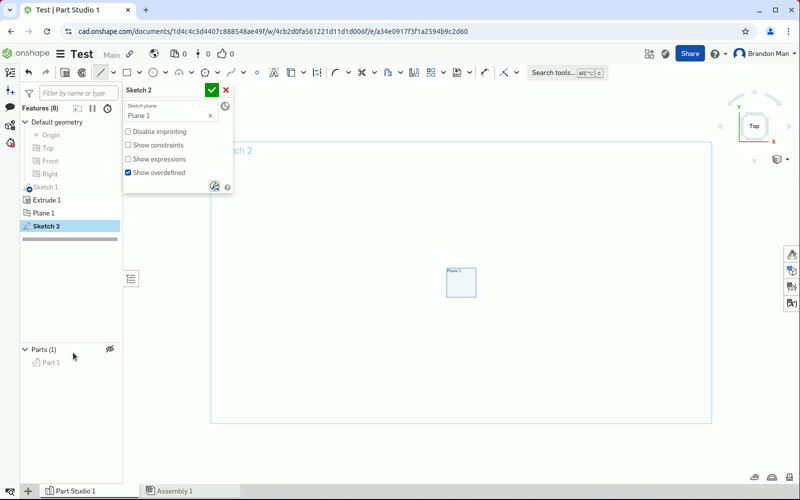
key_down(shift)
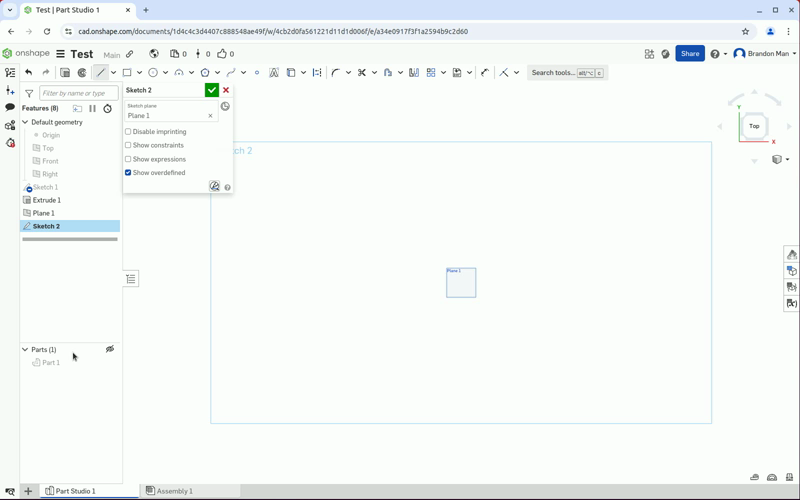
mouse_move(542, 274)
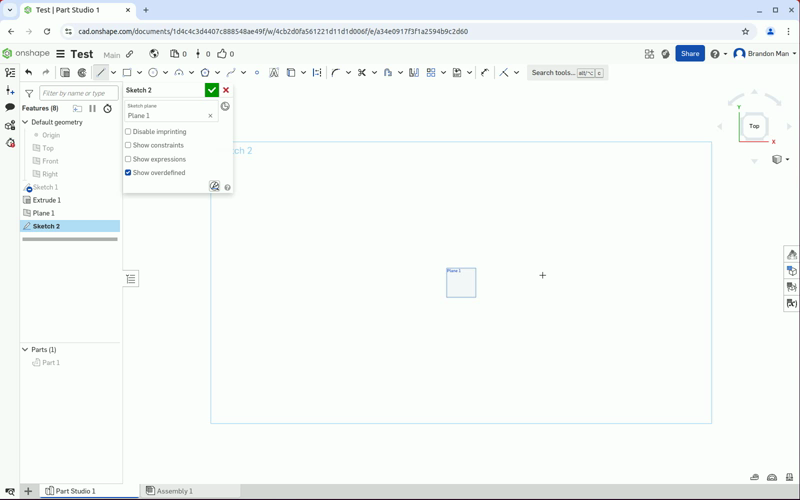
click(542, 274)
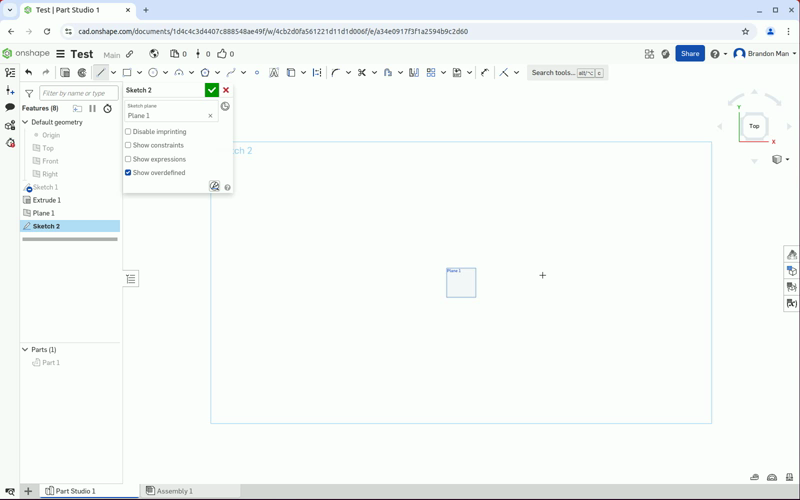
key_up(shift)
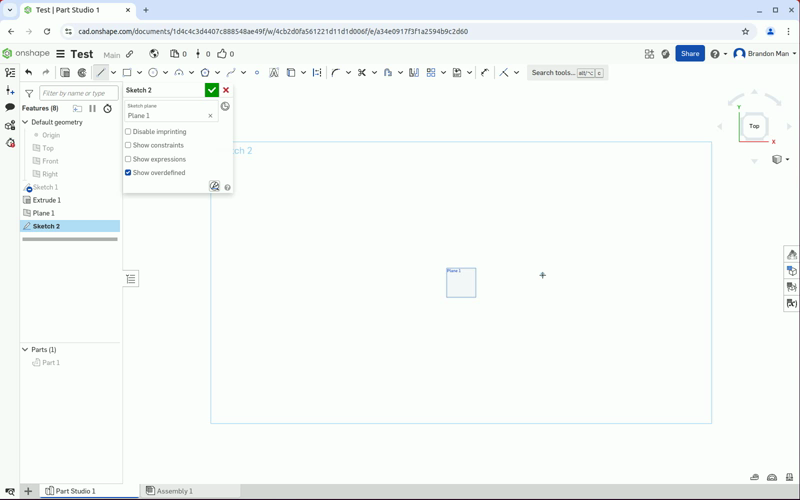
key_down(shift)
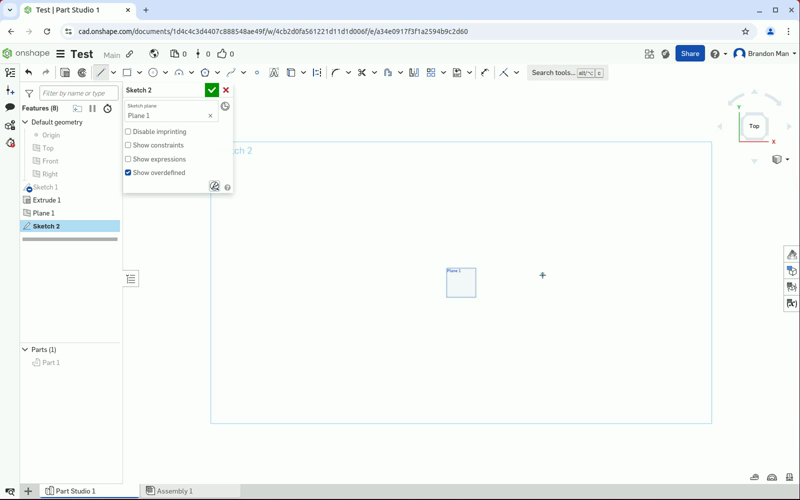
mouse_move(572, 274)
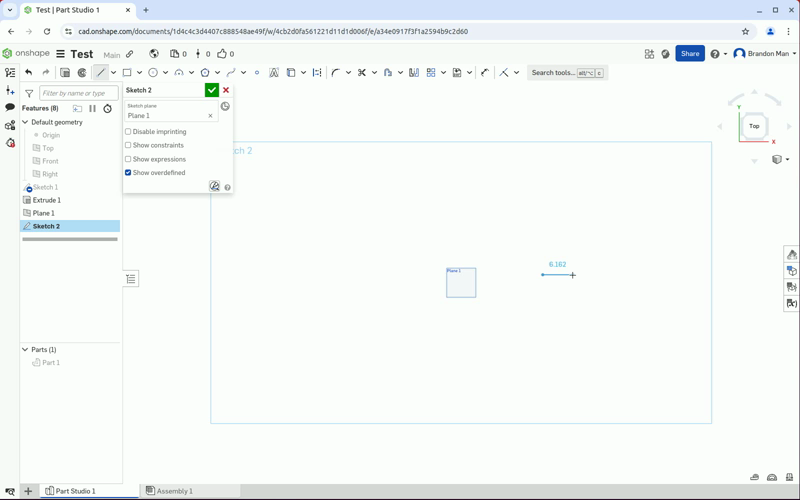
mouse_move(574, 274)
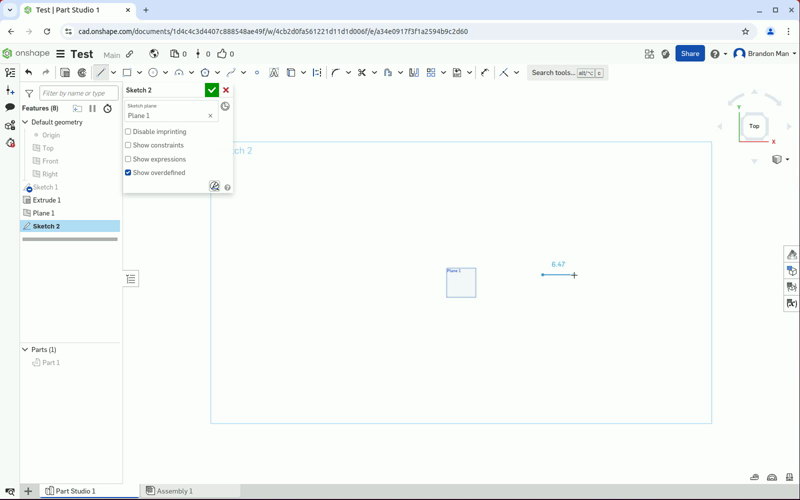
click(574, 274)
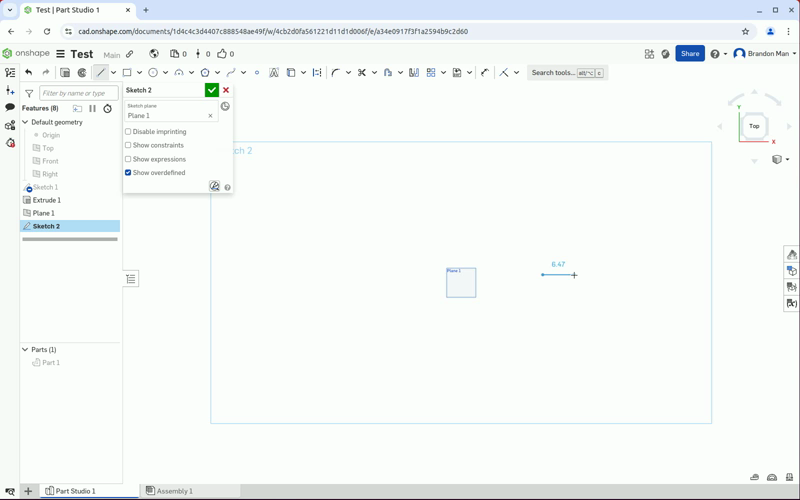
key_up(shift)
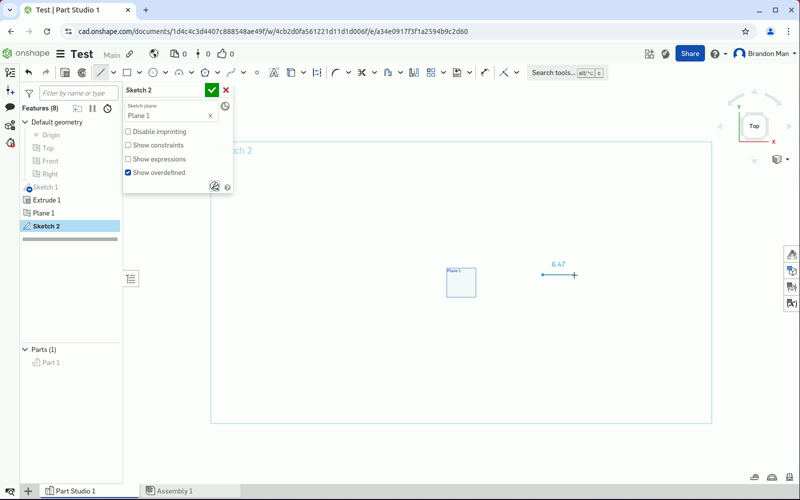
key_down(shift)
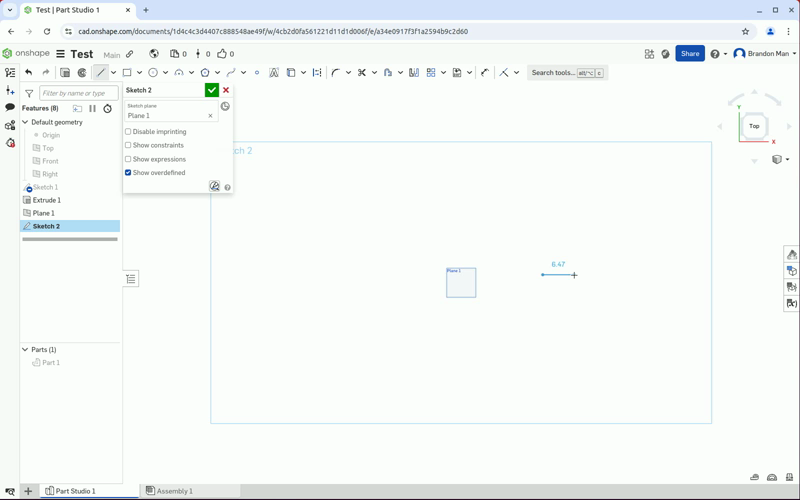
mouse_move(589, 274)
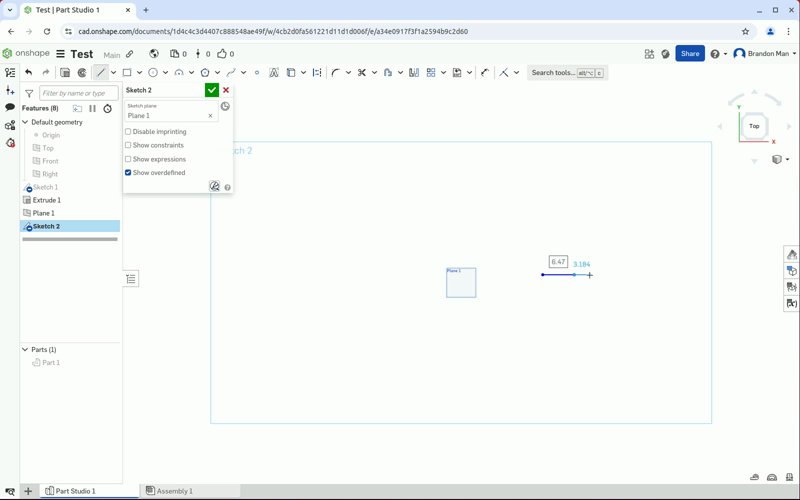
mouse_move(574, 258)
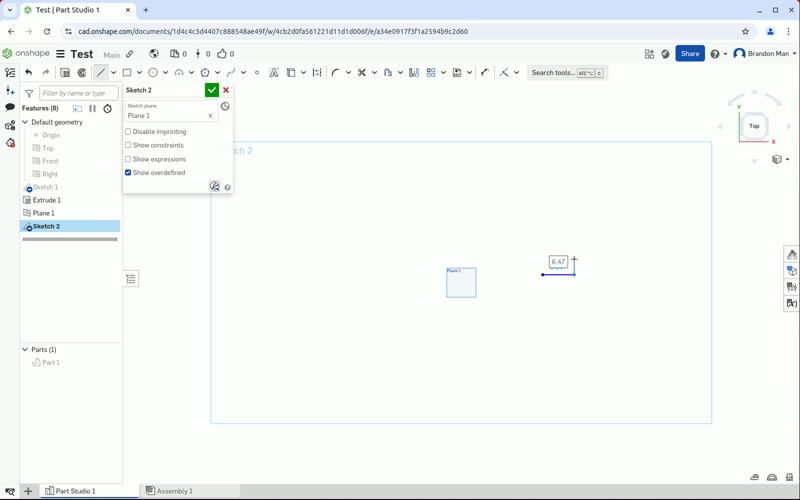
click(574, 258)
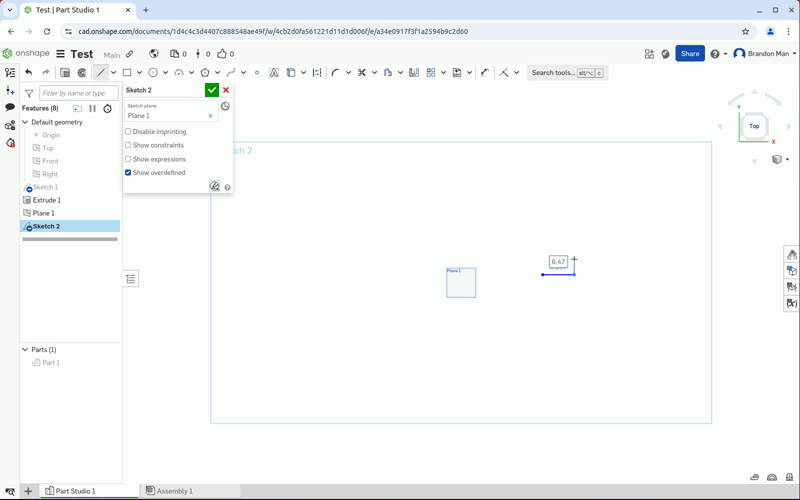
key_up(shift)
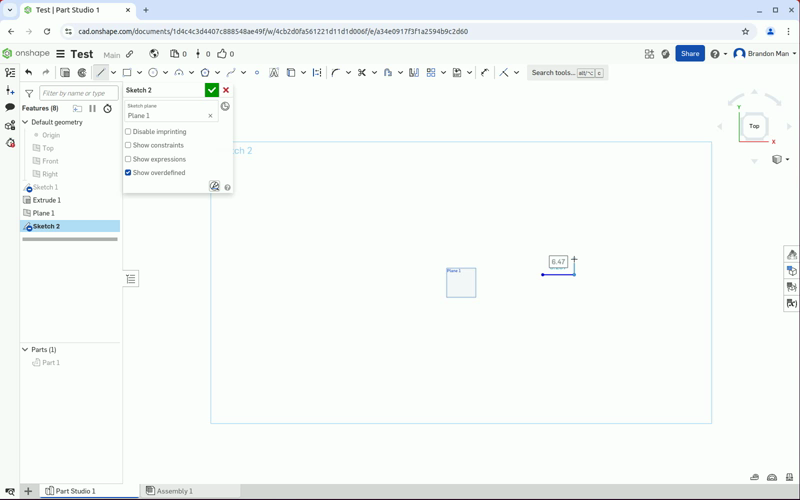
key_down(shift)
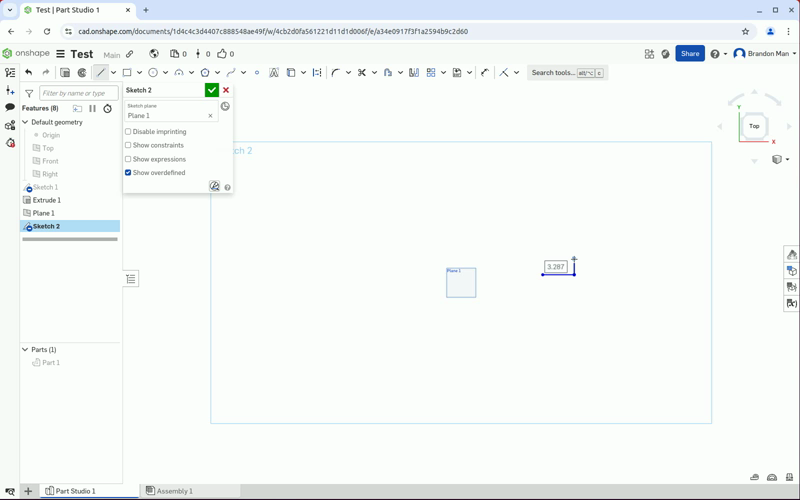
mouse_move(589, 258)
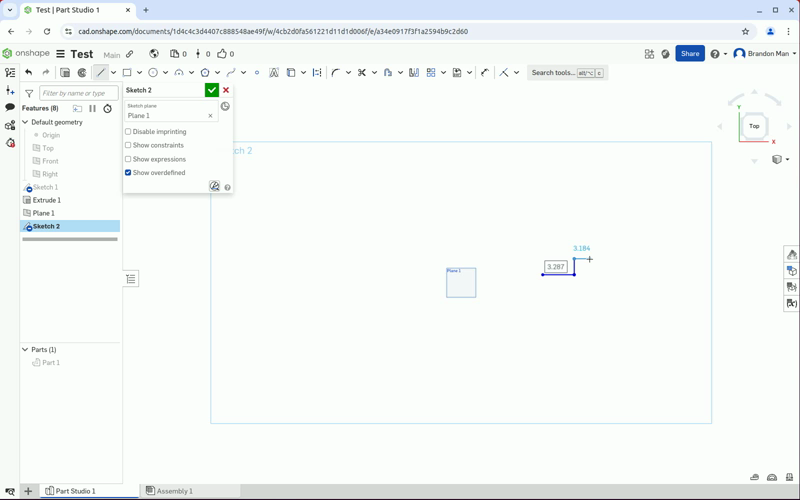
mouse_move(542, 258)
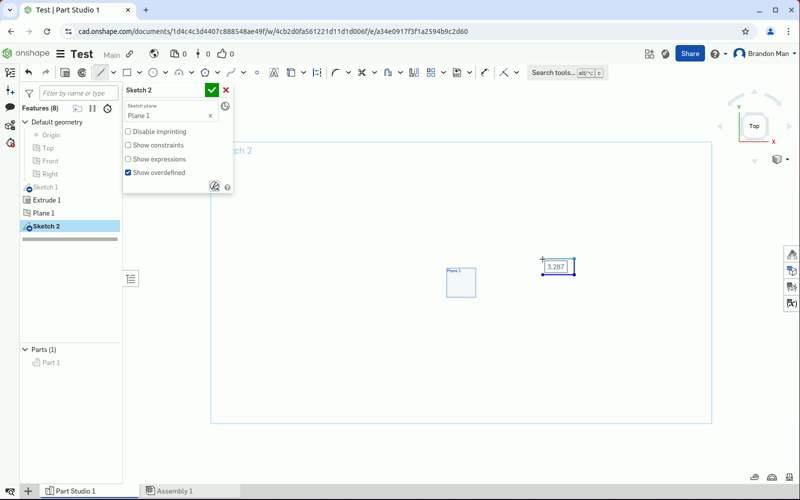
click(542, 258)
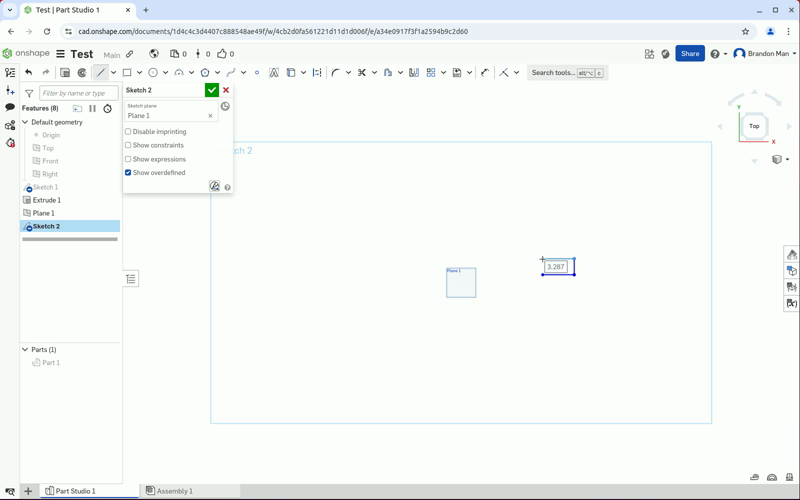
key_up(shift)
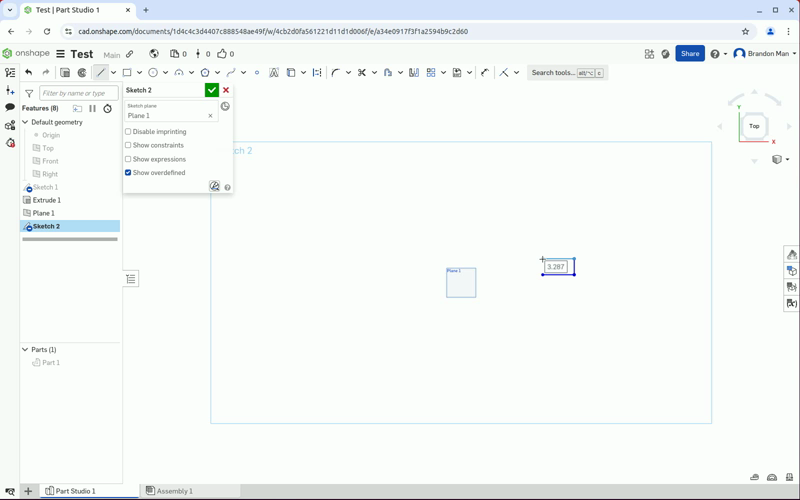
mouse_move(572, 258)
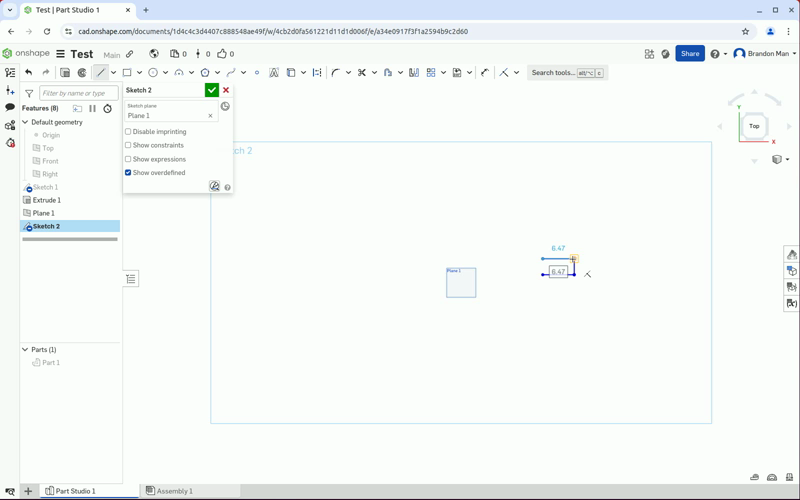
key_down(shift)
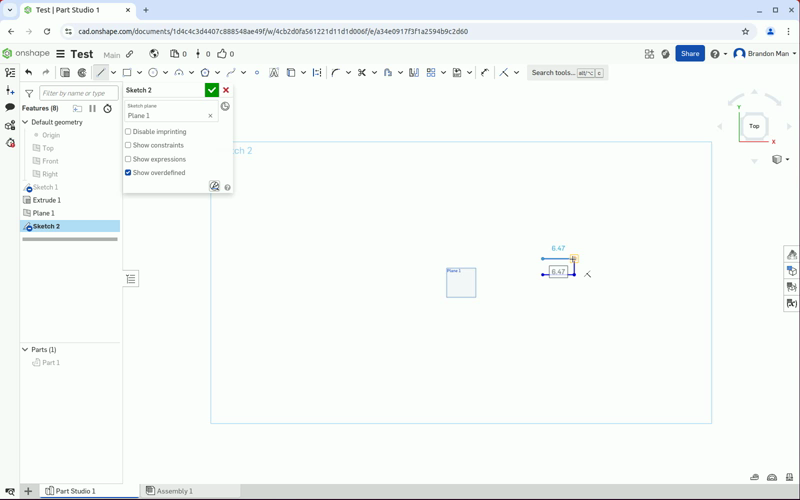
mouse_move(542, 274)
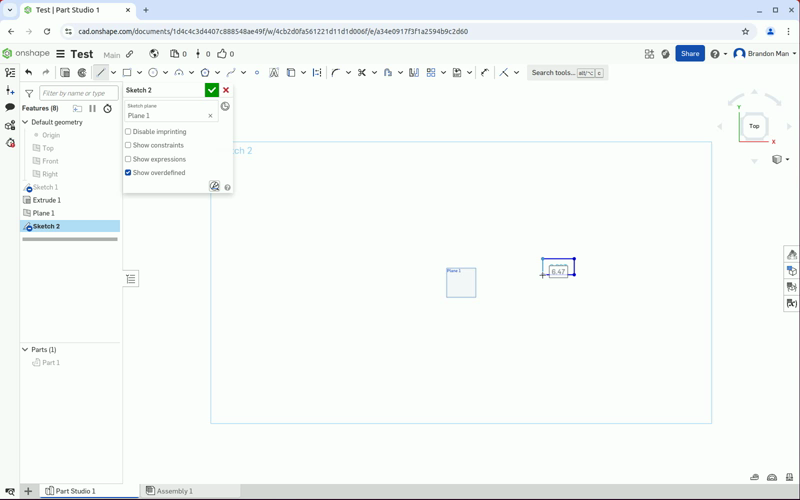
key_up(shift)
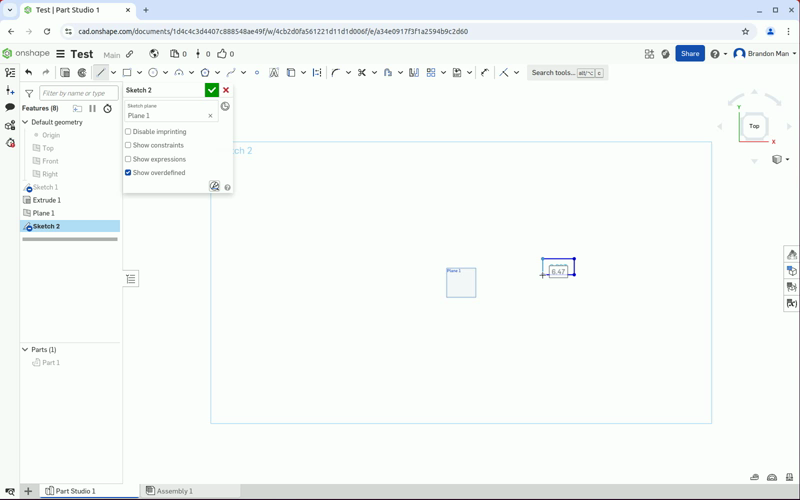
click(542, 274)
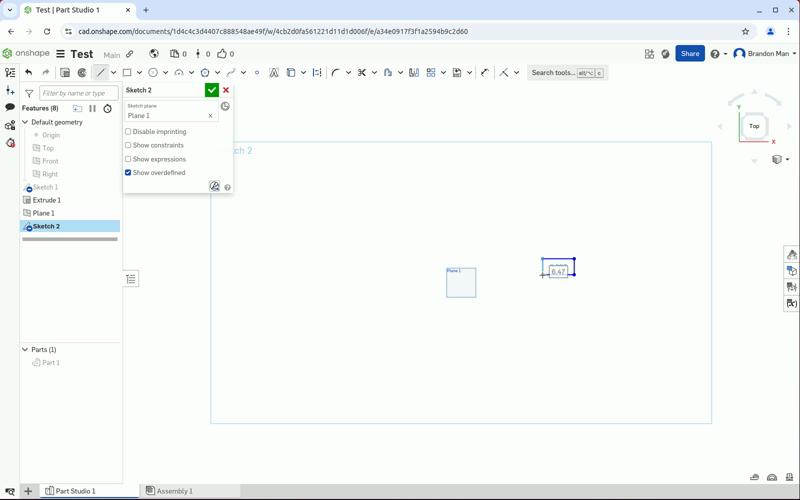
key(esc)
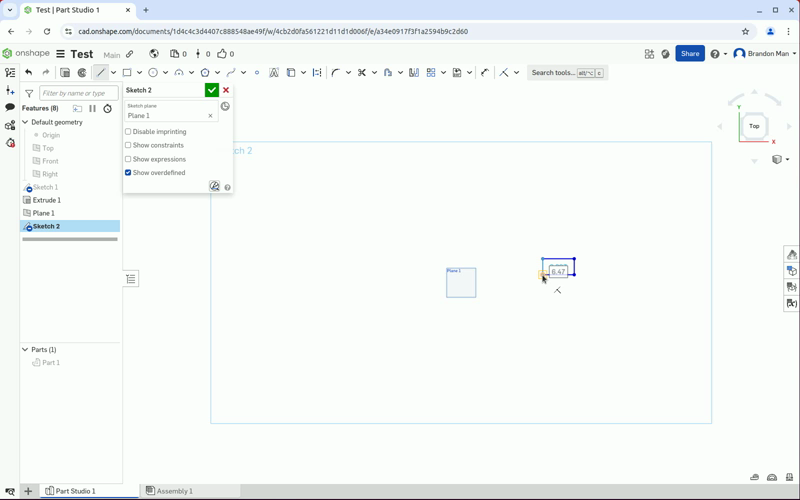
mouse_move(562, 261)
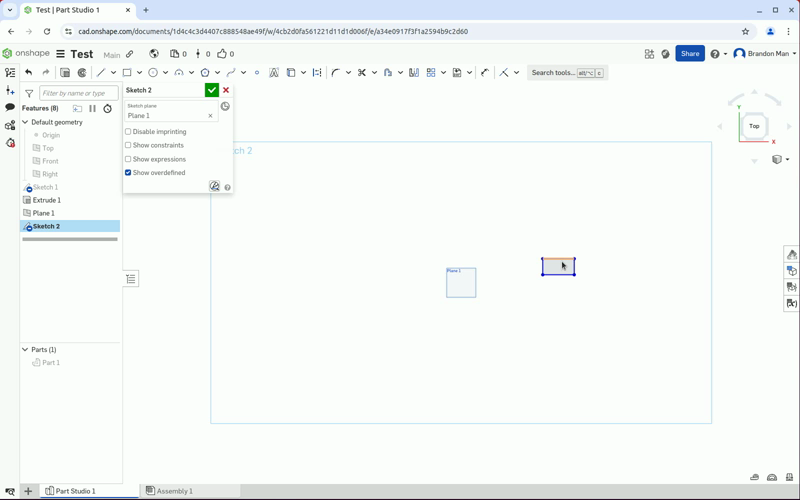
scroll(6)
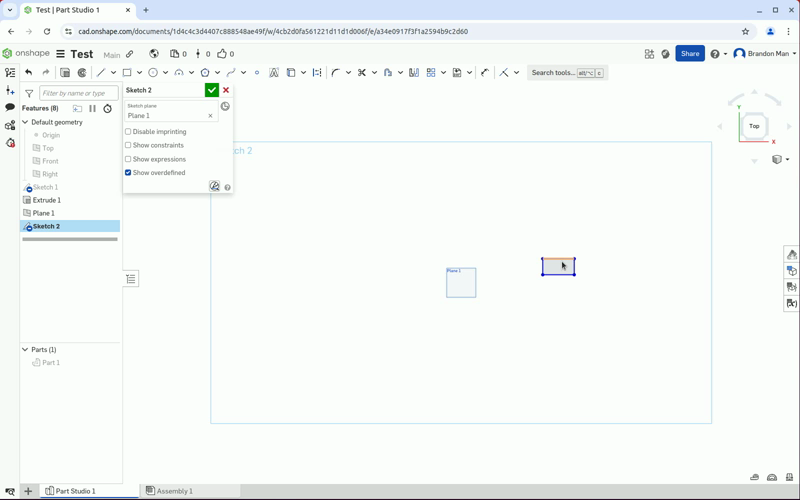
scroll(6)
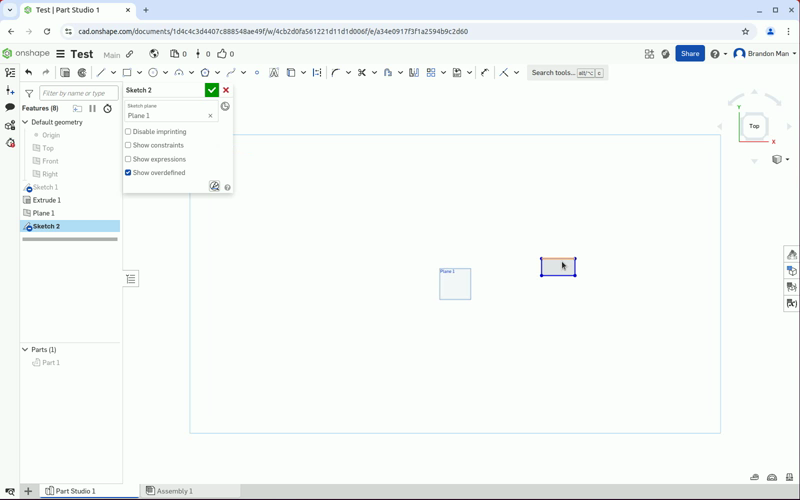
scroll(6)
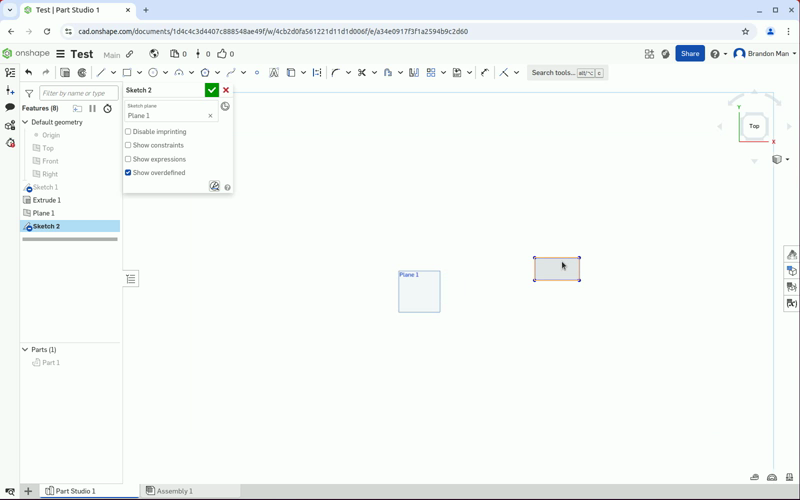
scroll(6)
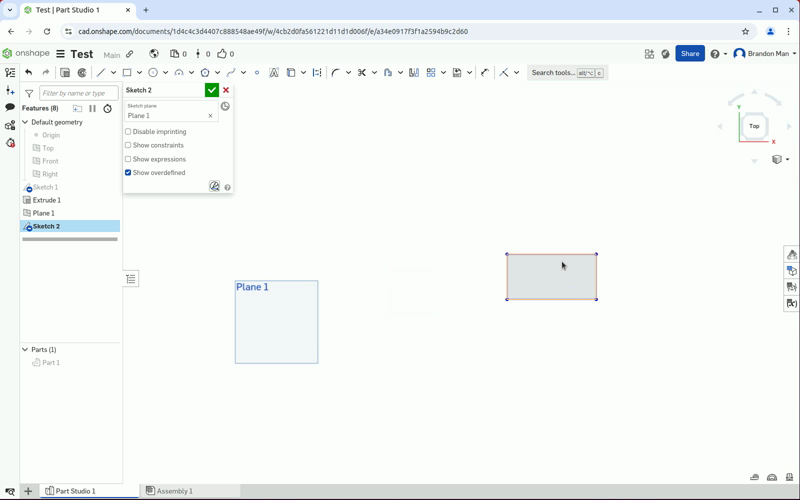
scroll(6)
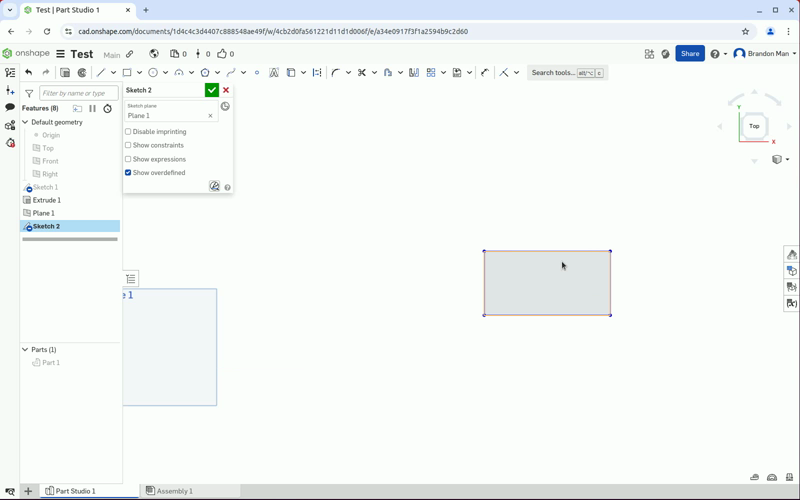
scroll(6)
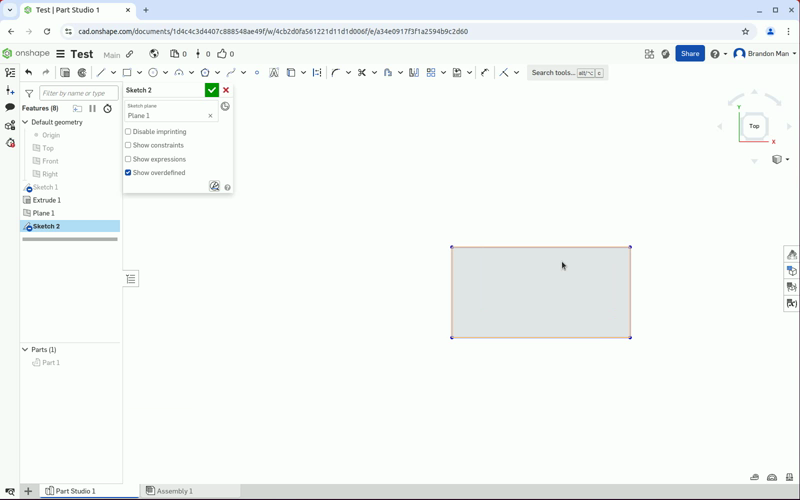
scroll(6)
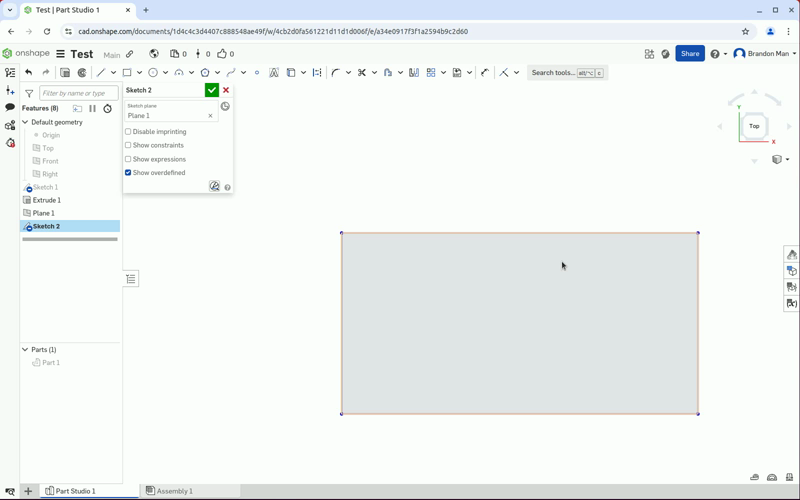
click(562, 261)
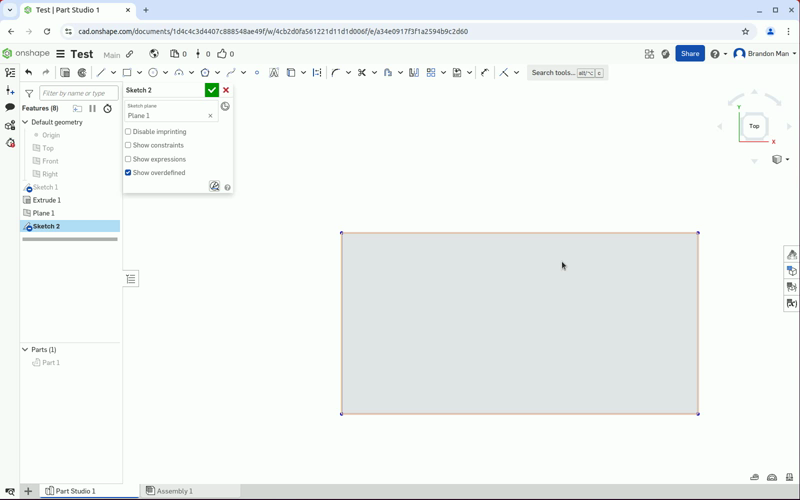
scroll(-6)
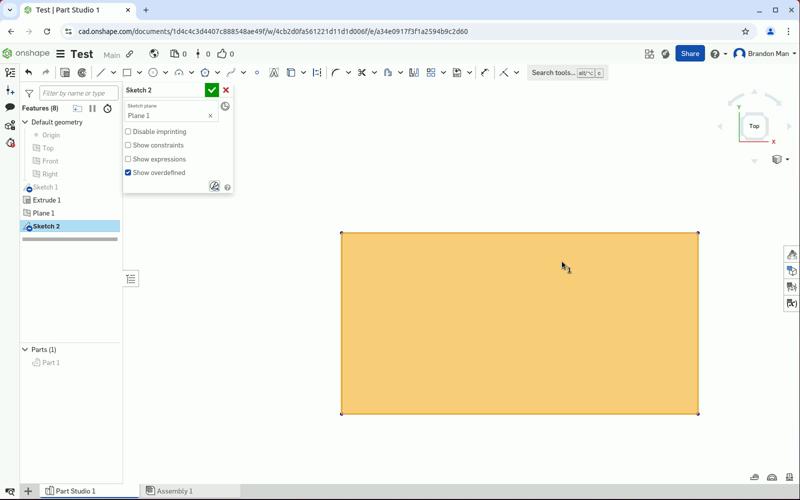
scroll(-6)
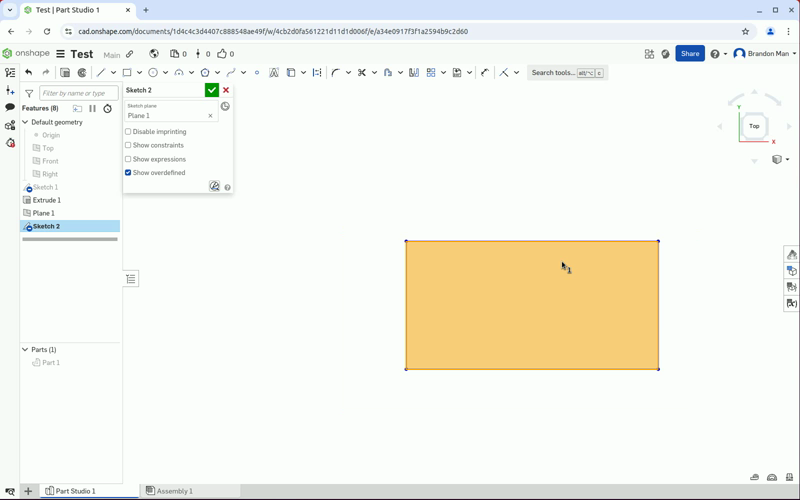
scroll(-6)
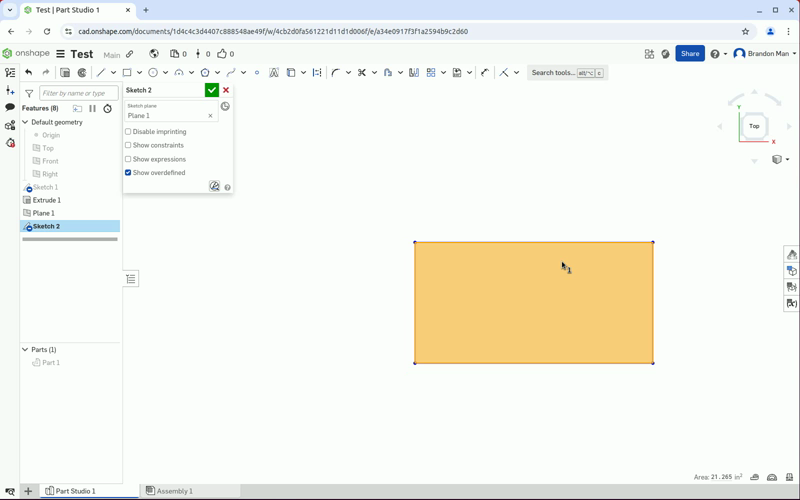
scroll(-6)
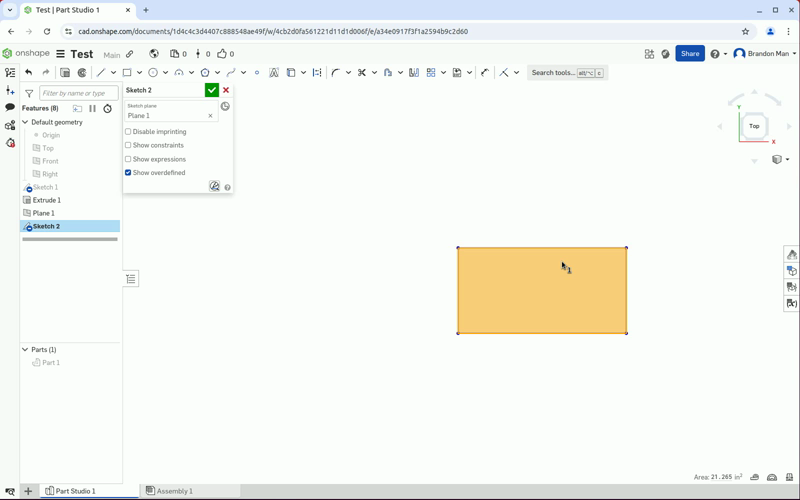
scroll(-6)
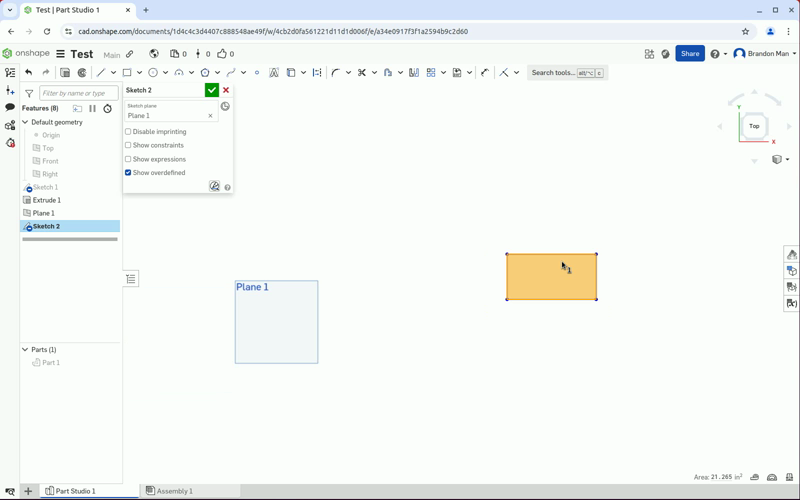
scroll(-6)
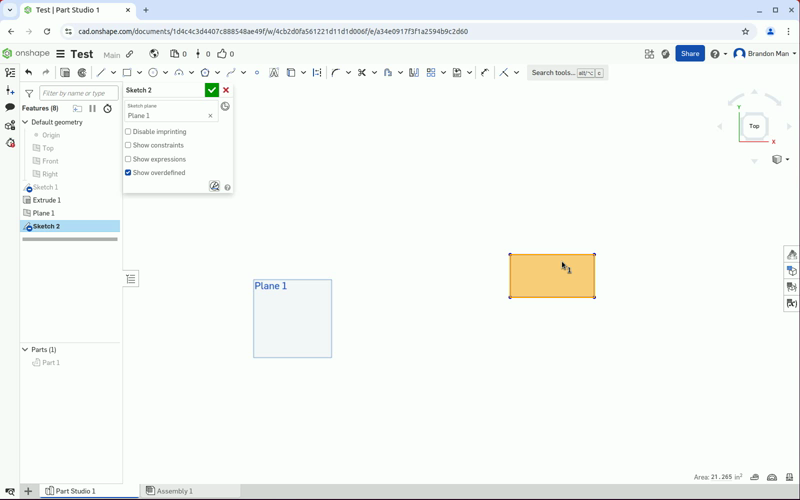
scroll(-6)
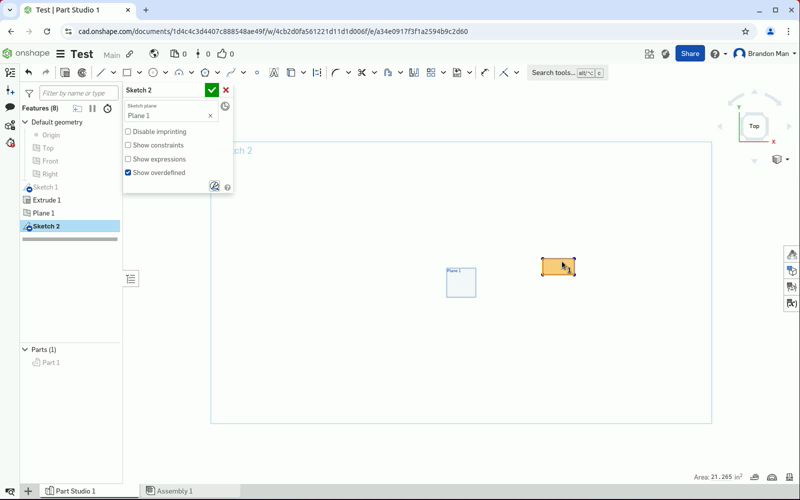
mouse_move(73, 352)
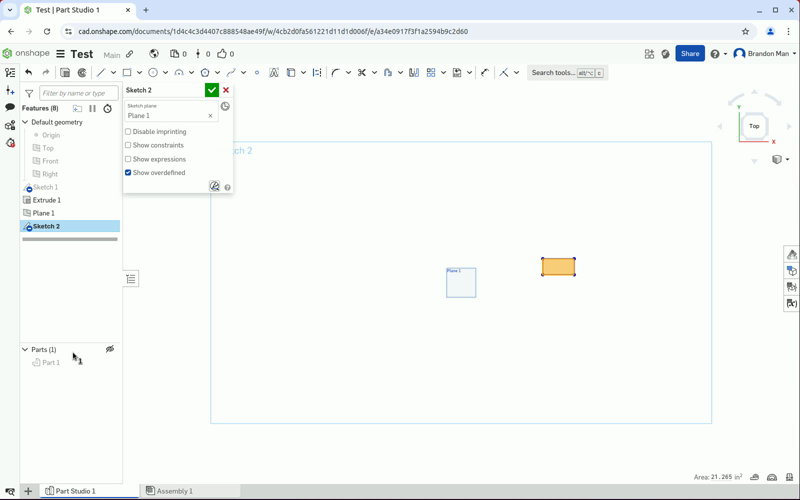
key(shift+y)
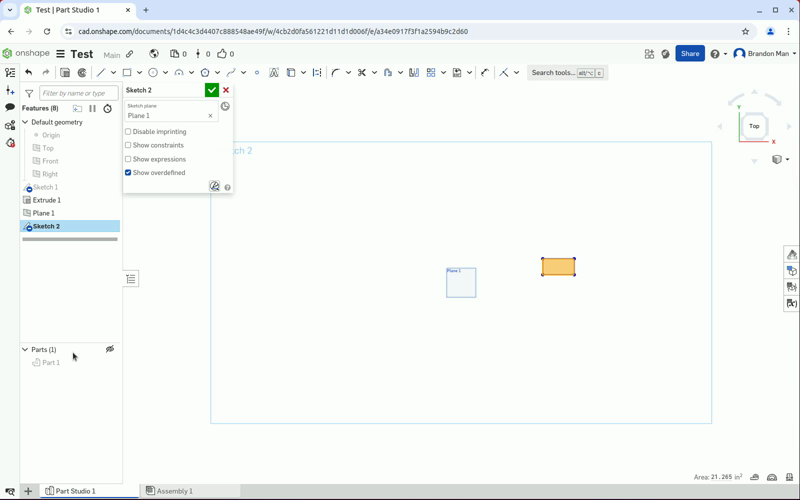
key(shift+e)
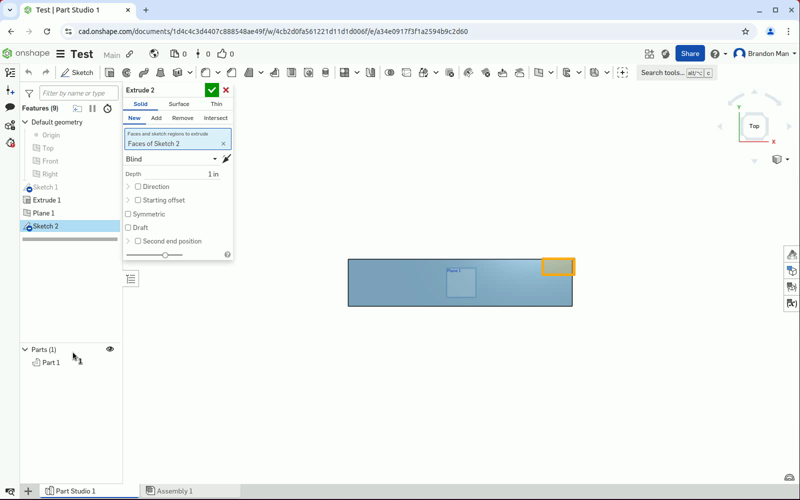
mouse_move(143, 106)
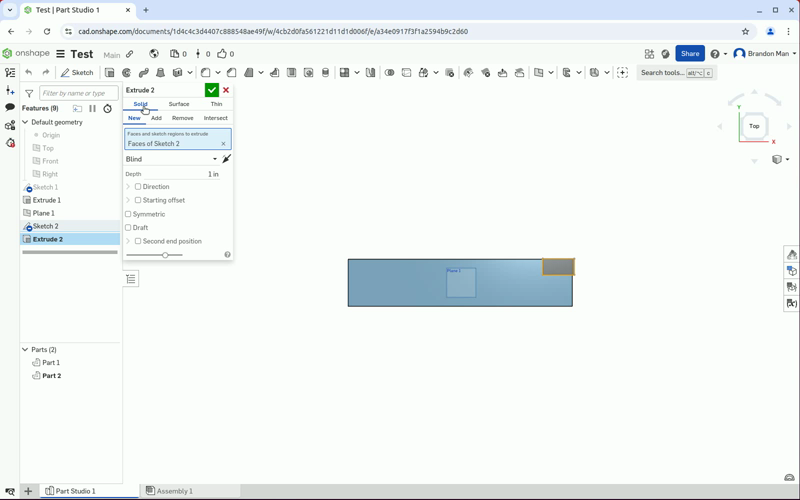
click(143, 106)
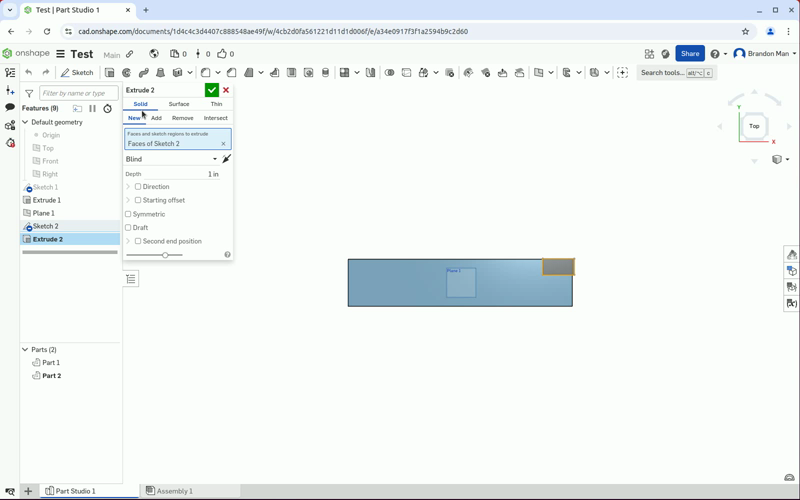
mouse_move(137, 120)
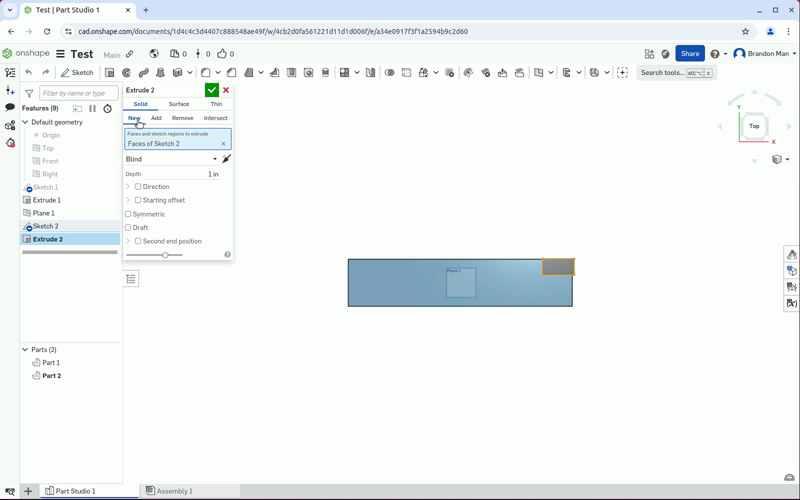
click(137, 120)
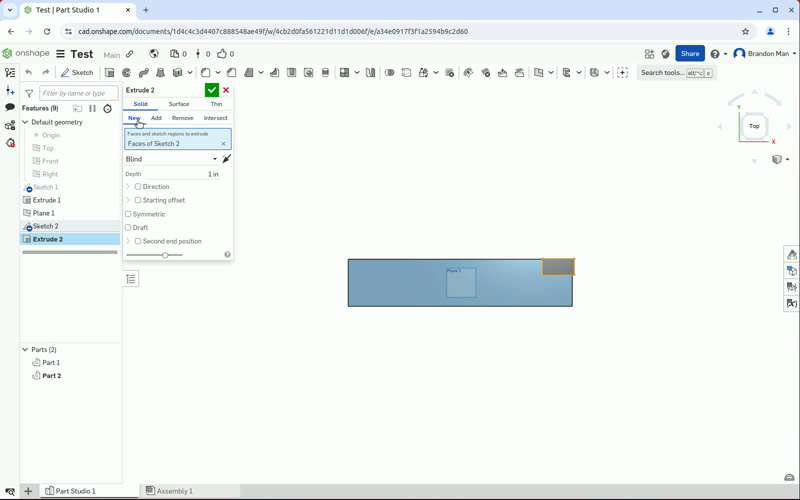
key(tab, 4)
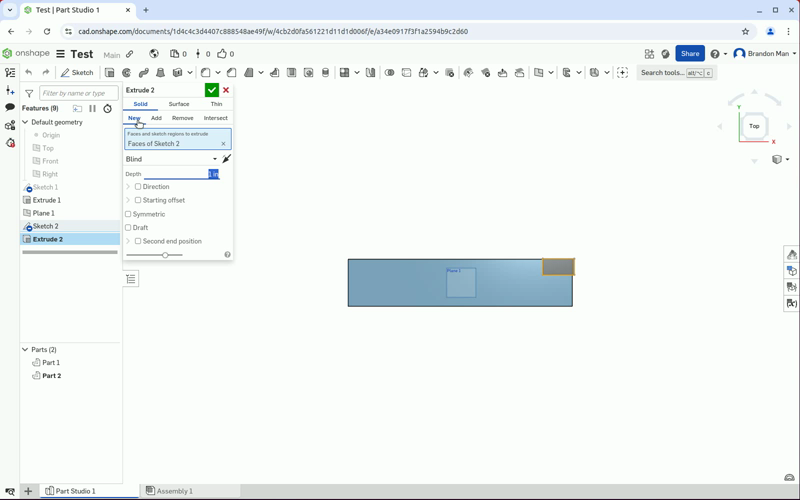
text(4.333)
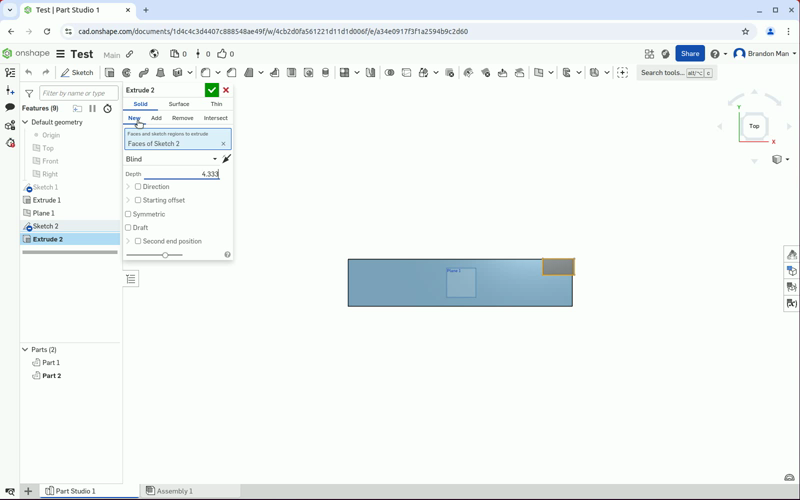
key(enter)
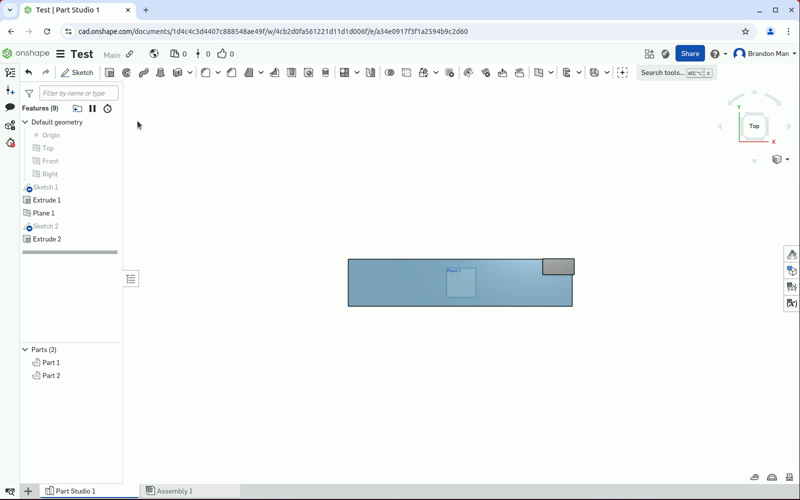
key(shift+h)
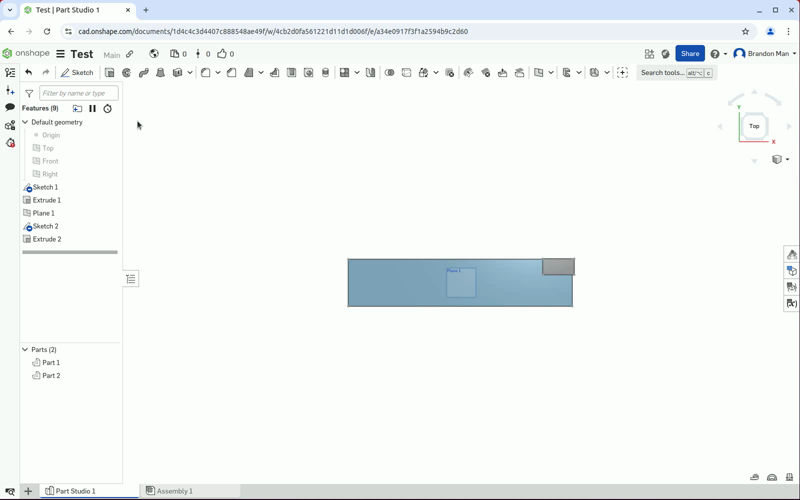
key(shift+h)
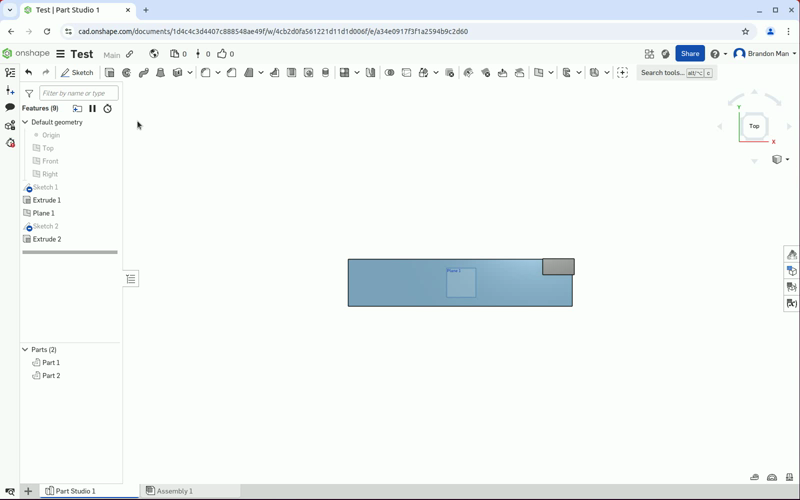
mouse_move(73, 189)
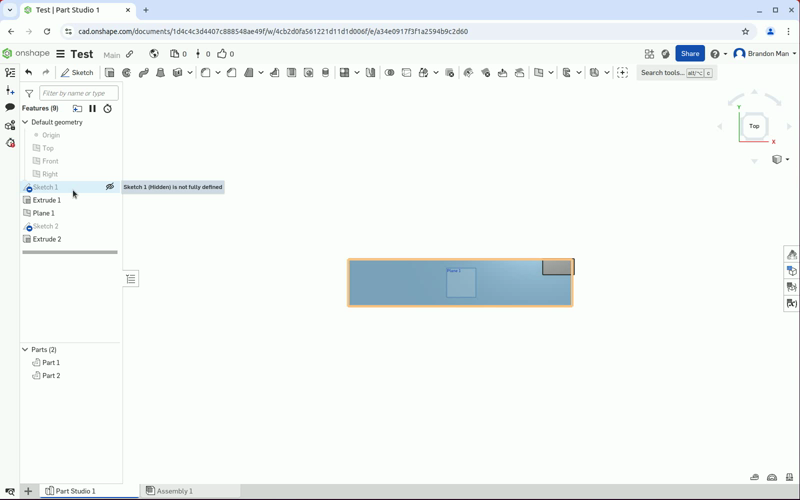
click(73, 189)
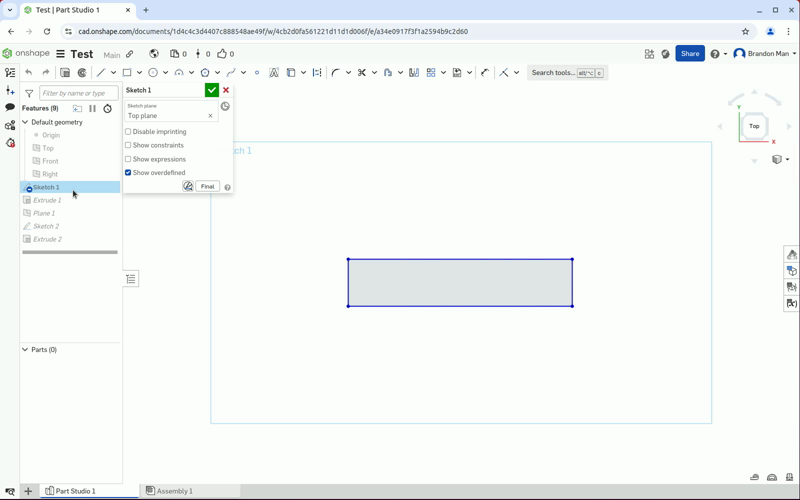
mouse_move(229, 92)
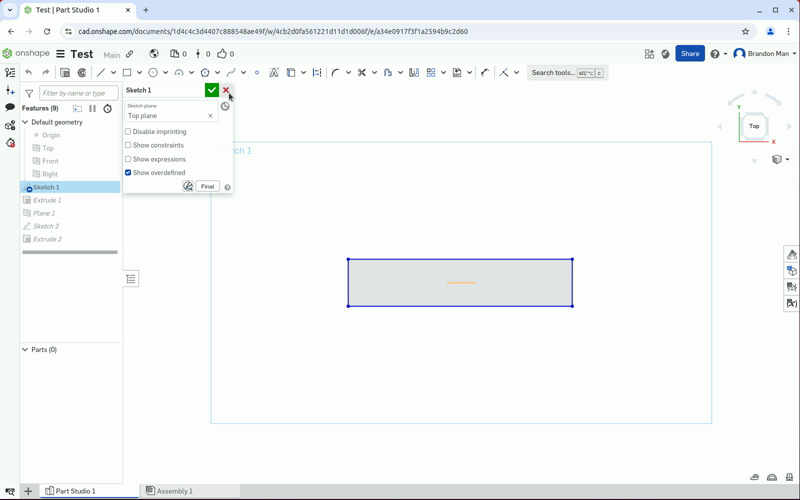
click(229, 92)
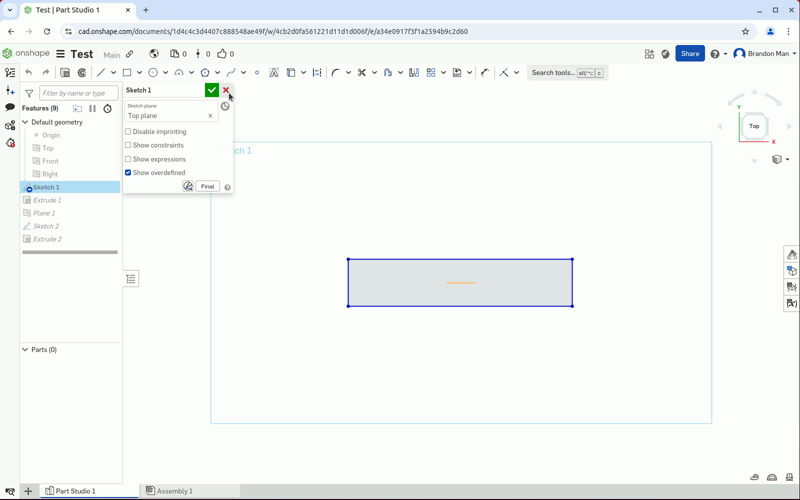
key(shift+s)
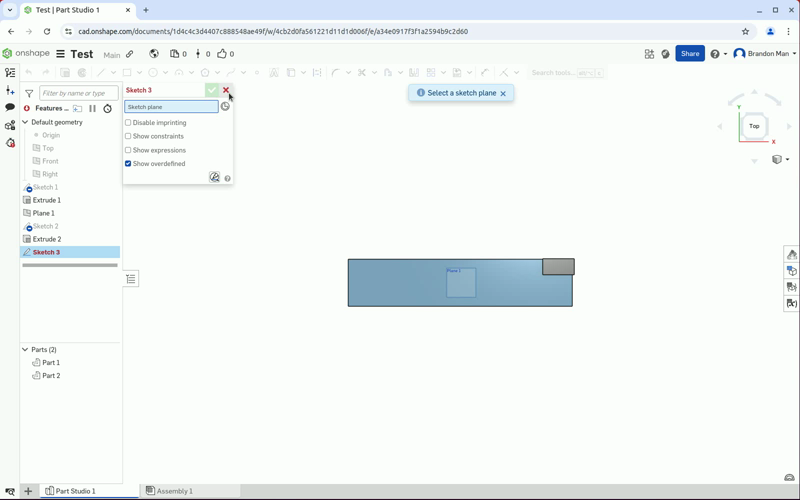
mouse_move(73, 215)
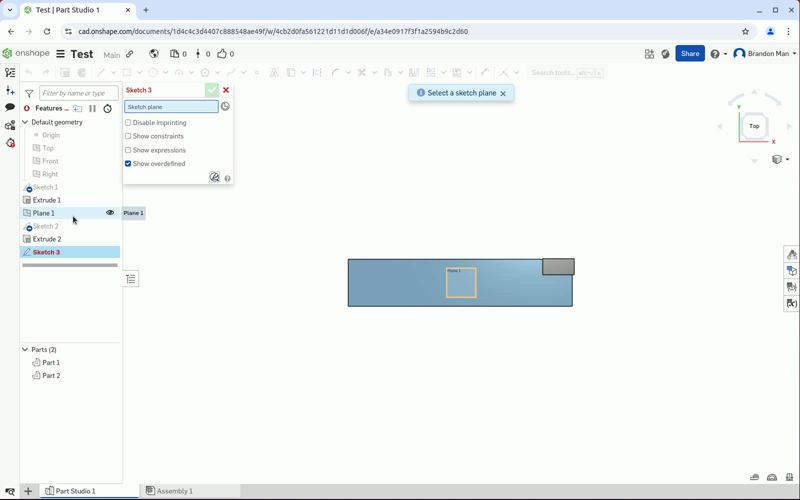
click(73, 215)
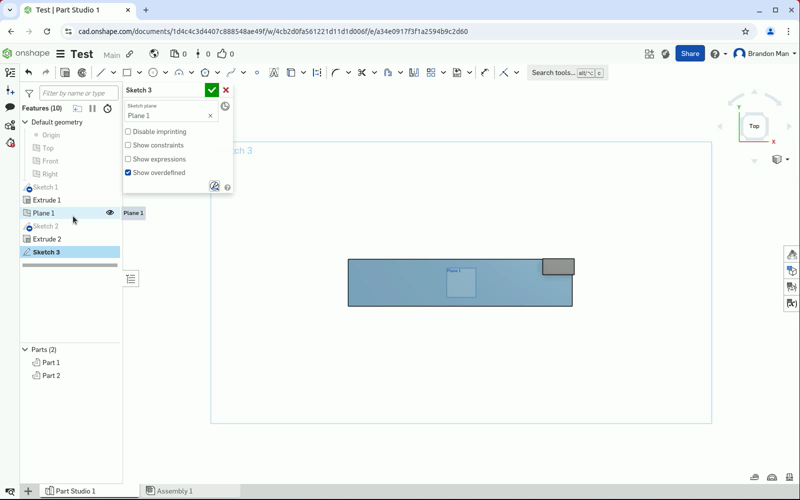
mouse_move(73, 352)
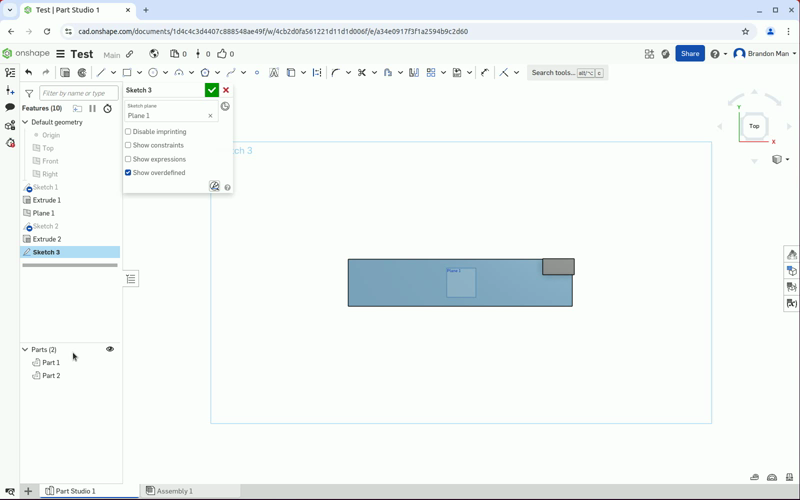
key(y)
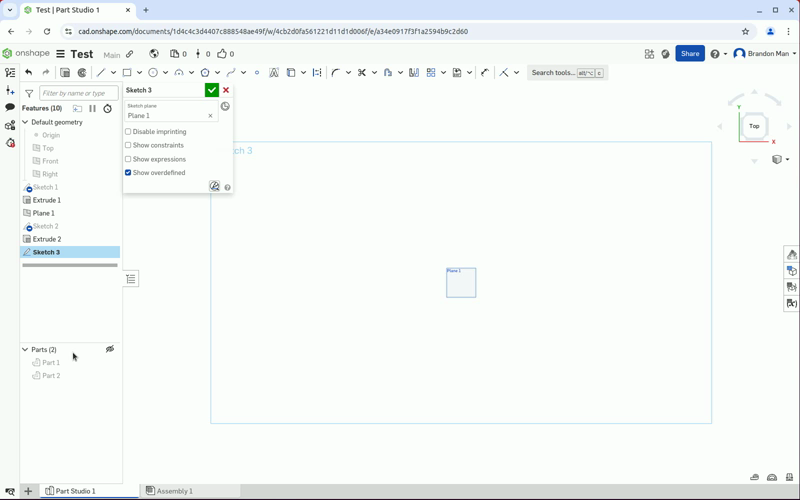
key(l)
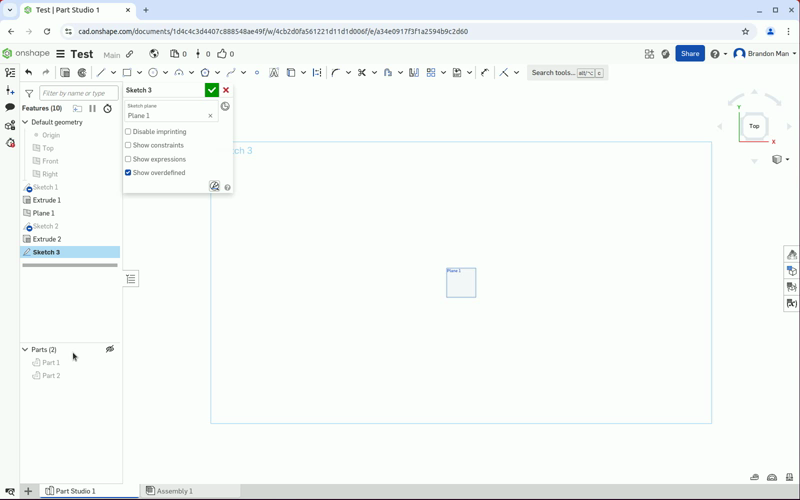
key_down(shift)
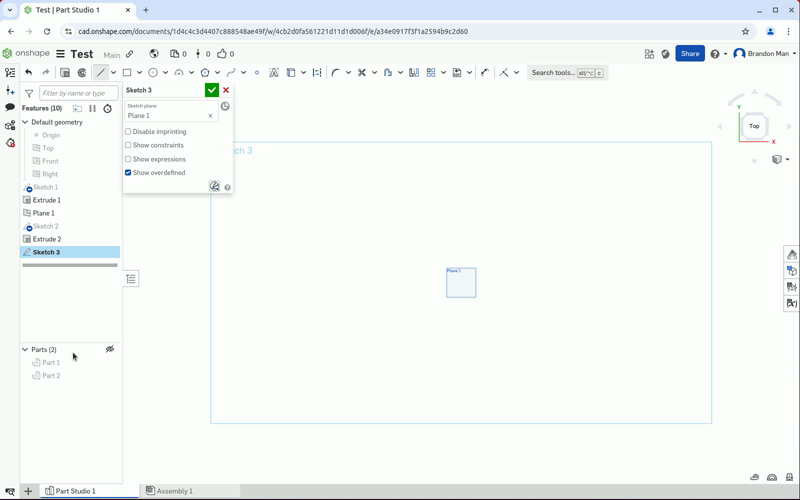
mouse_move(348, 274)
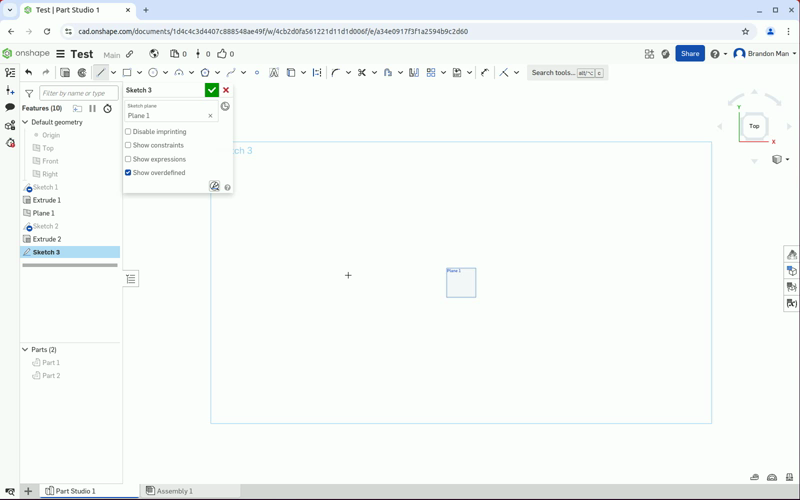
click(348, 274)
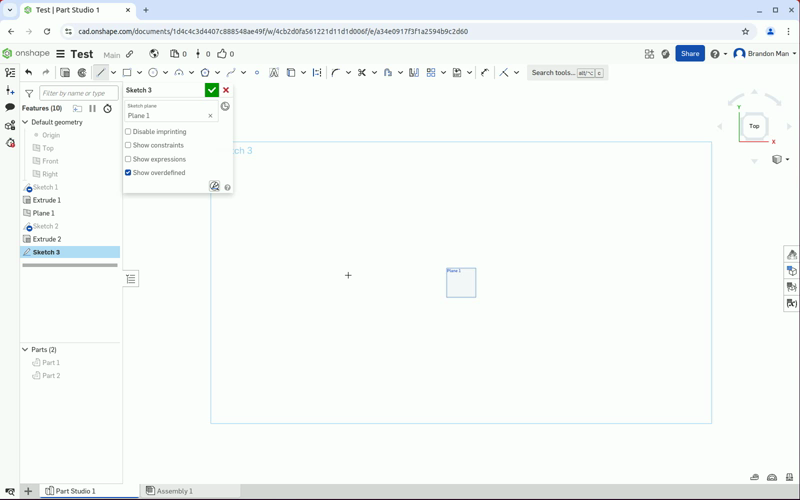
key_up(shift)
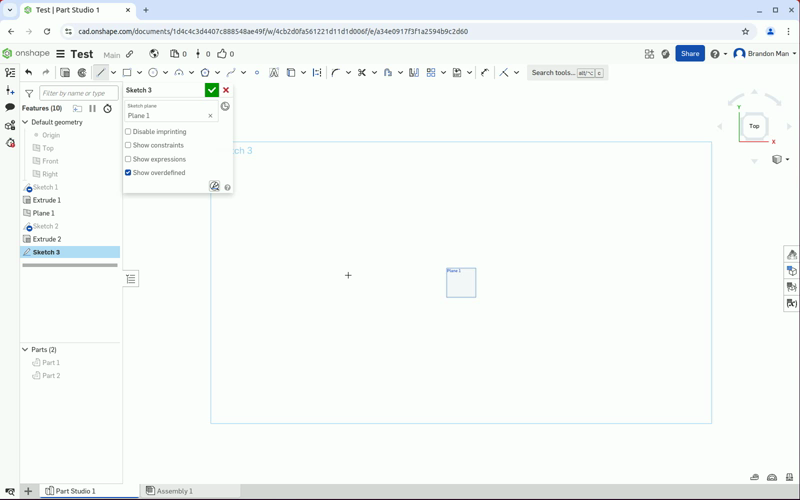
key_down(shift)
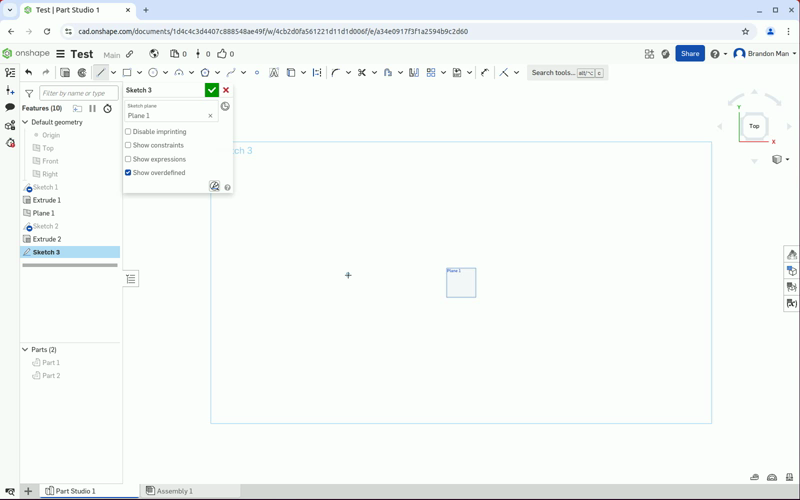
mouse_move(378, 274)
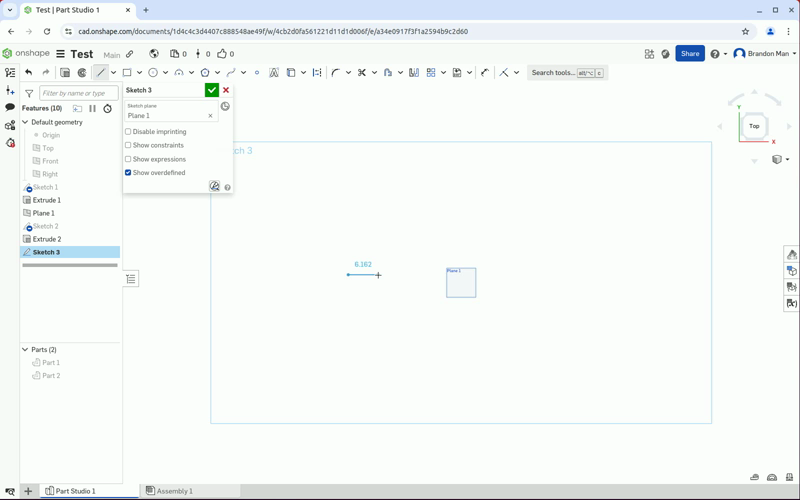
mouse_move(379, 274)
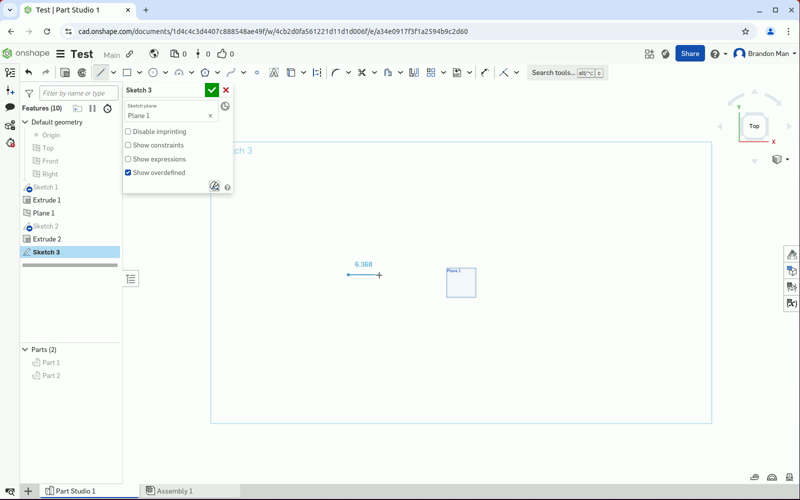
click(379, 274)
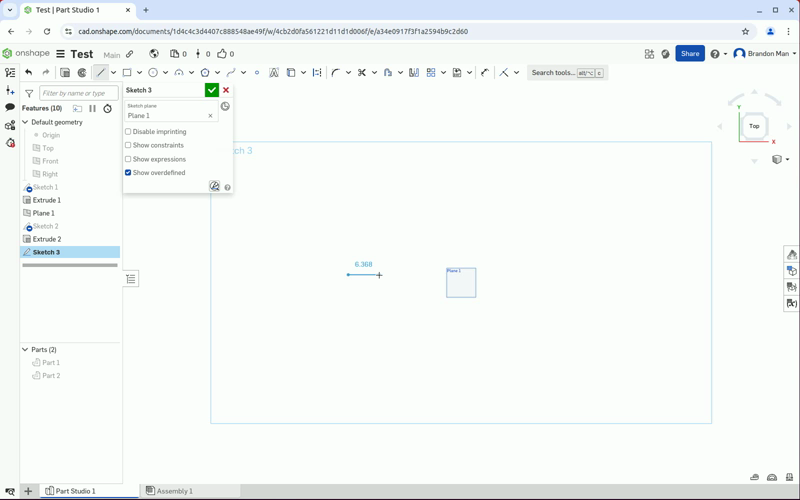
key_up(shift)
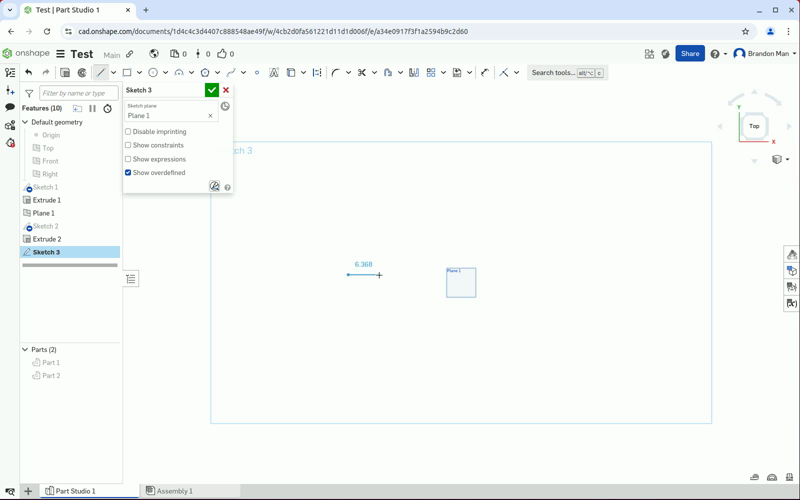
key_down(shift)
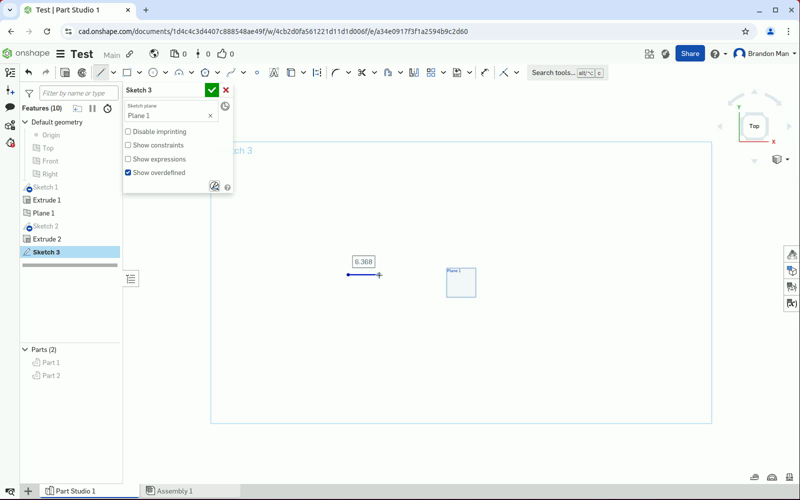
mouse_move(409, 274)
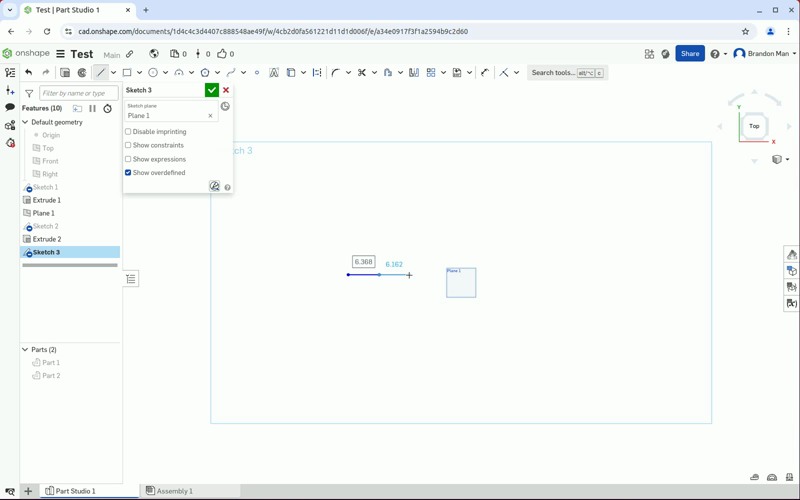
mouse_move(379, 258)
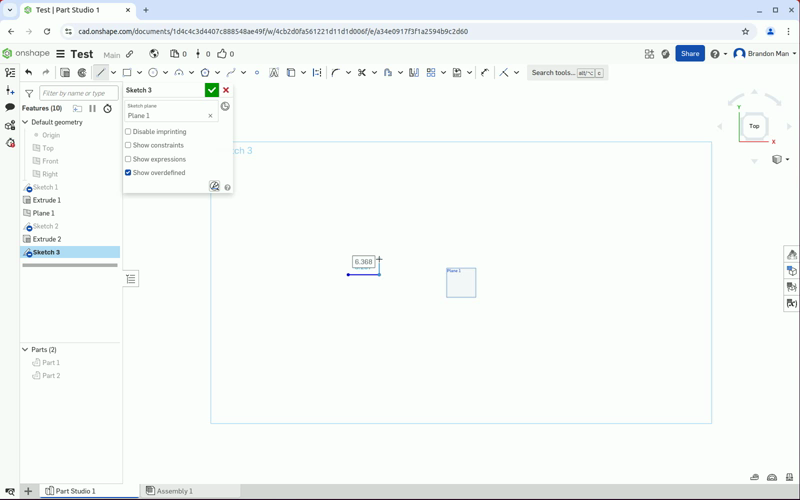
click(379, 258)
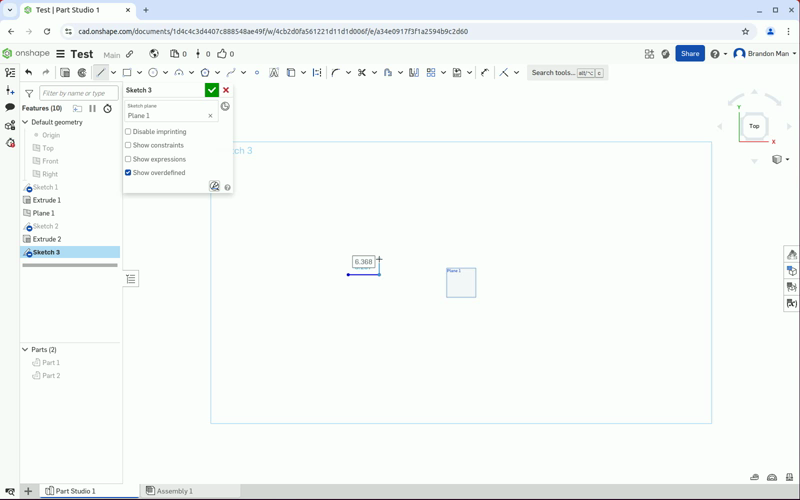
key_up(shift)
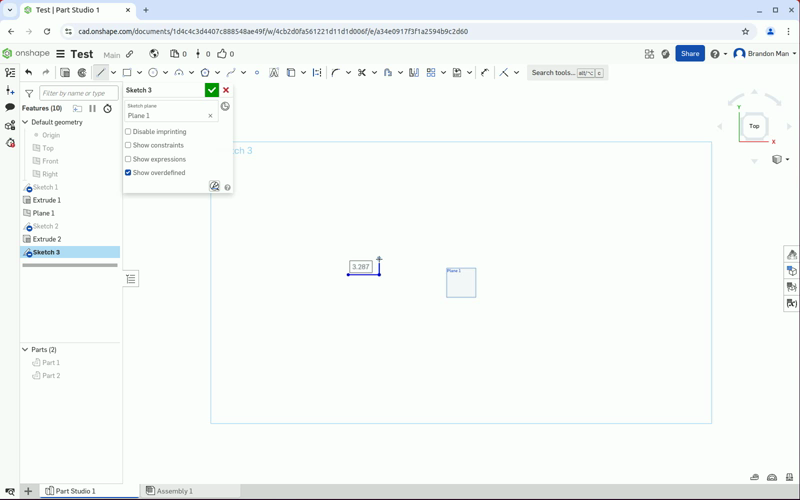
key_down(shift)
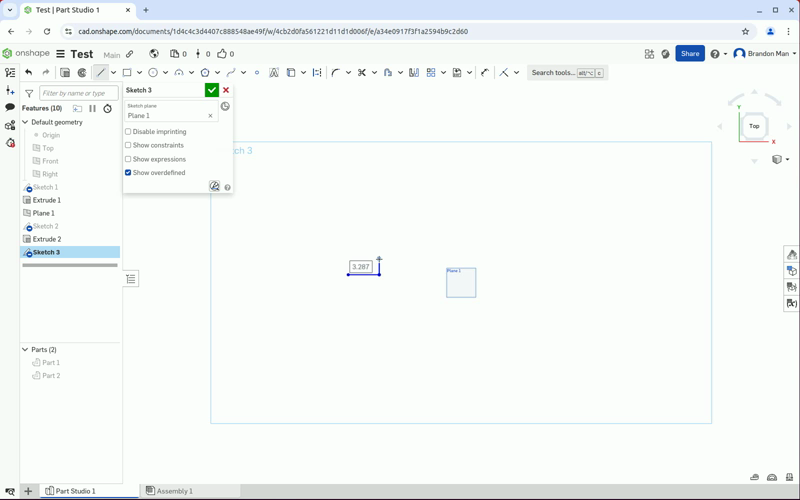
mouse_move(409, 258)
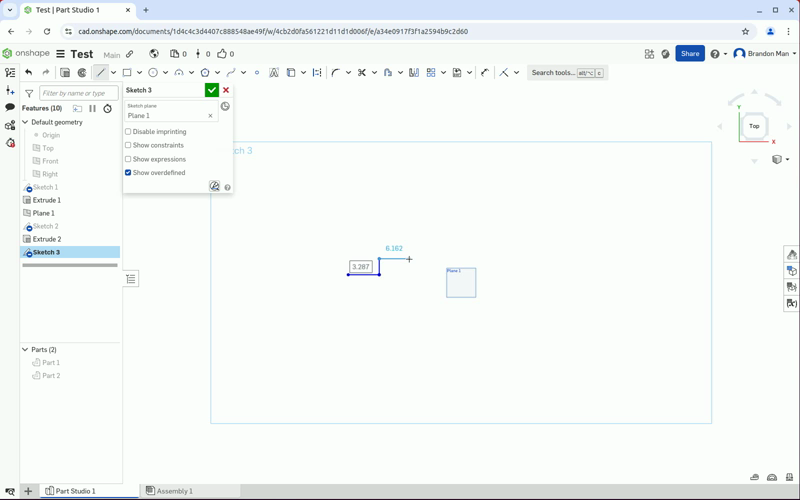
mouse_move(348, 258)
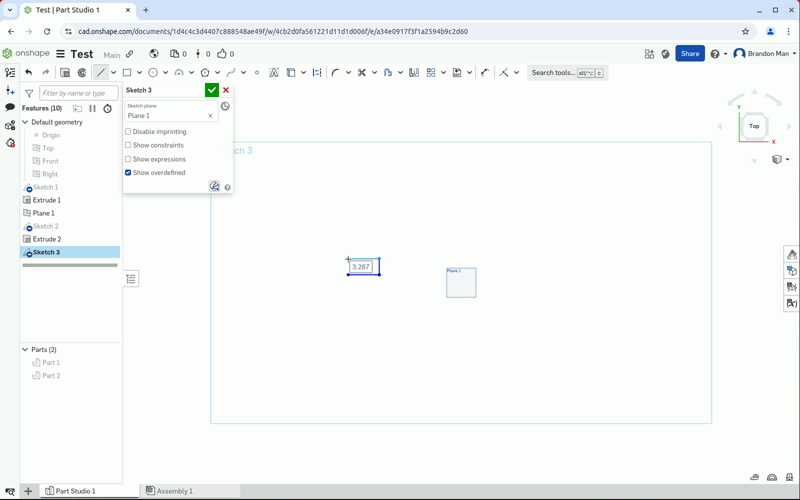
click(348, 258)
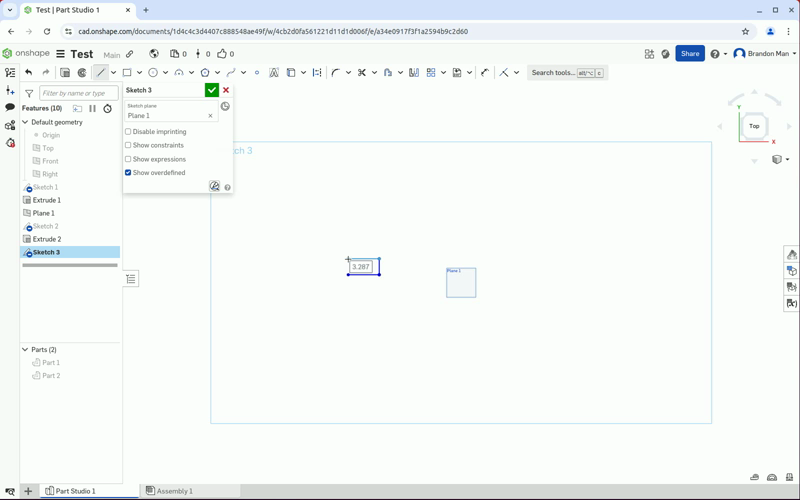
key_up(shift)
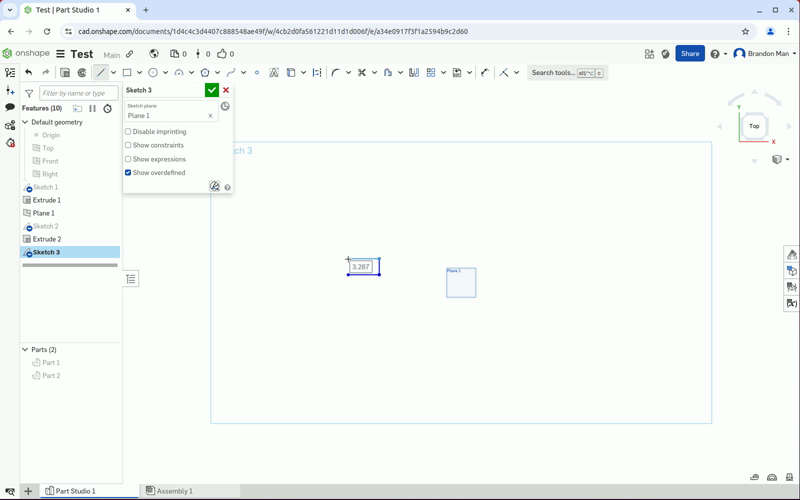
mouse_move(378, 258)
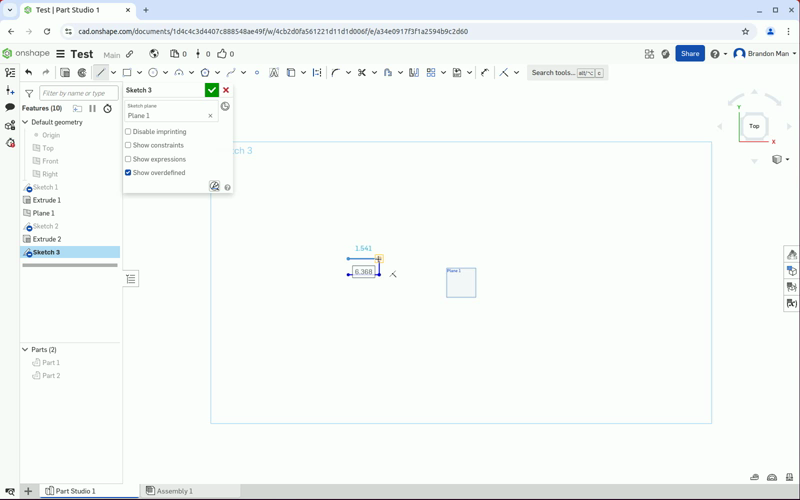
key_down(shift)
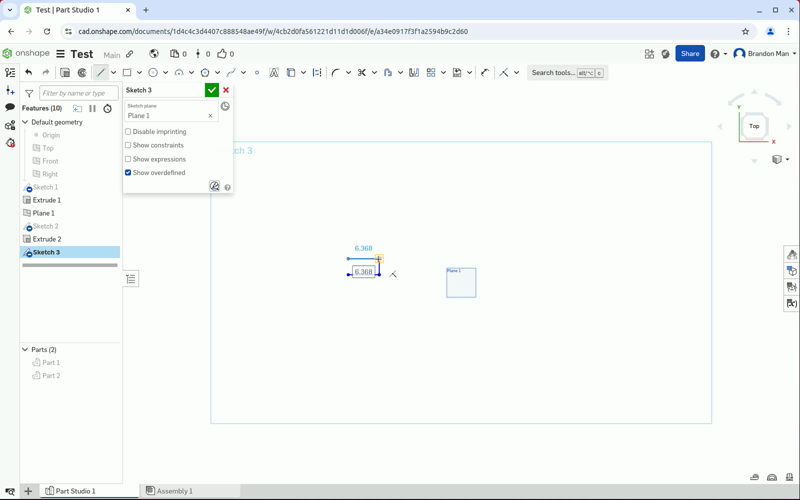
mouse_move(348, 274)
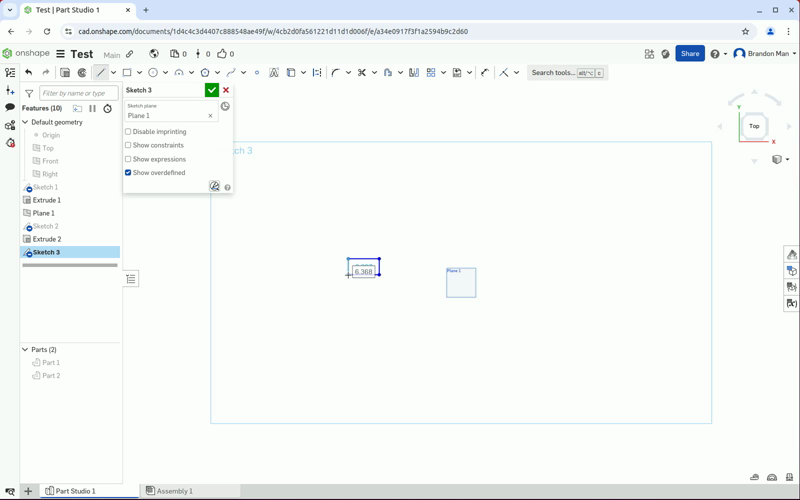
key_up(shift)
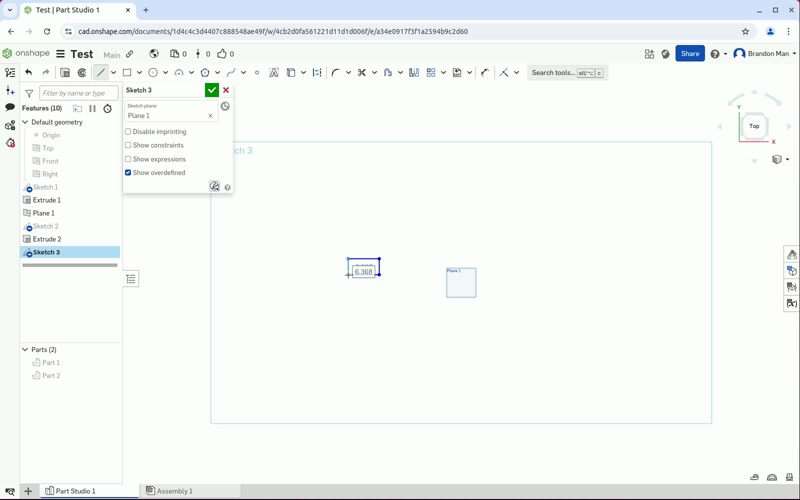
click(348, 274)
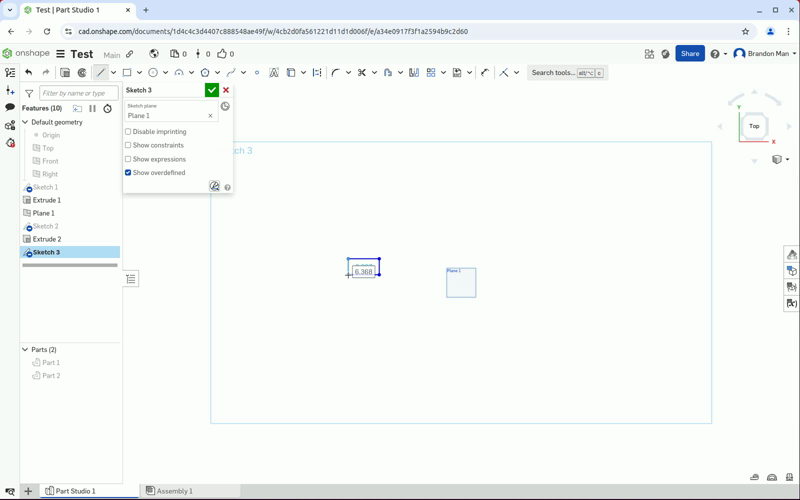
key(esc)
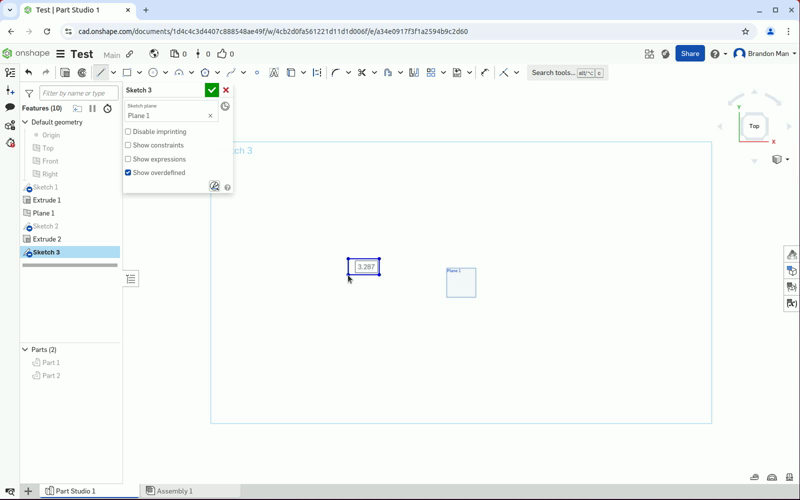
mouse_move(360, 273)
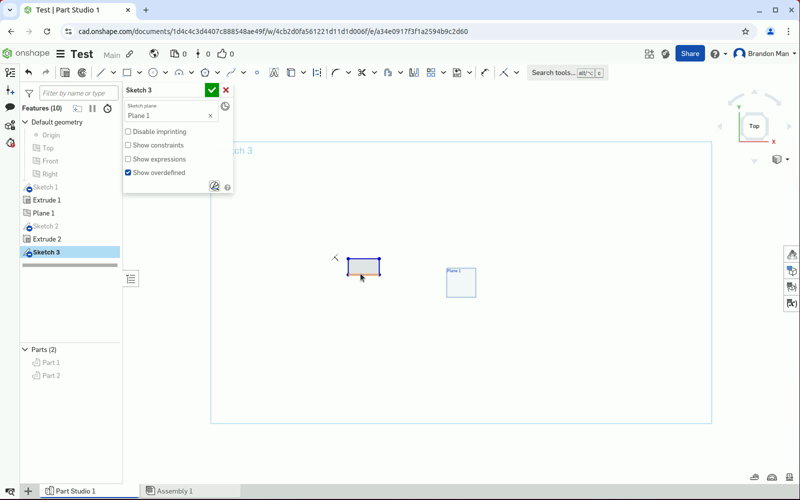
scroll(6)
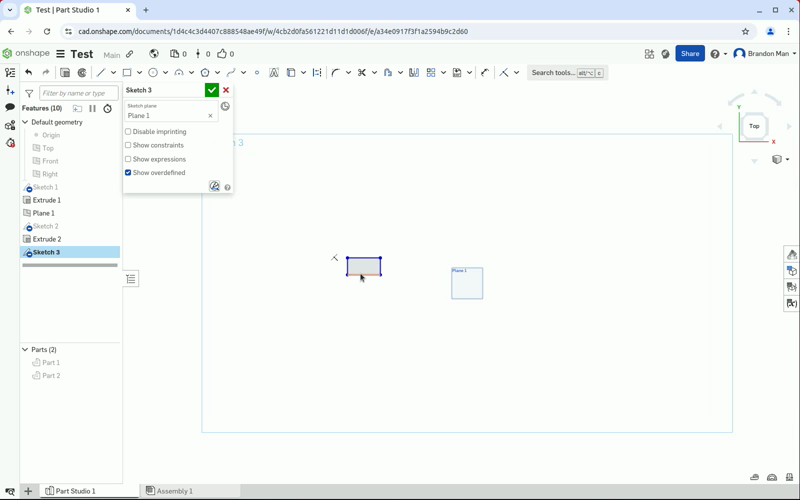
scroll(6)
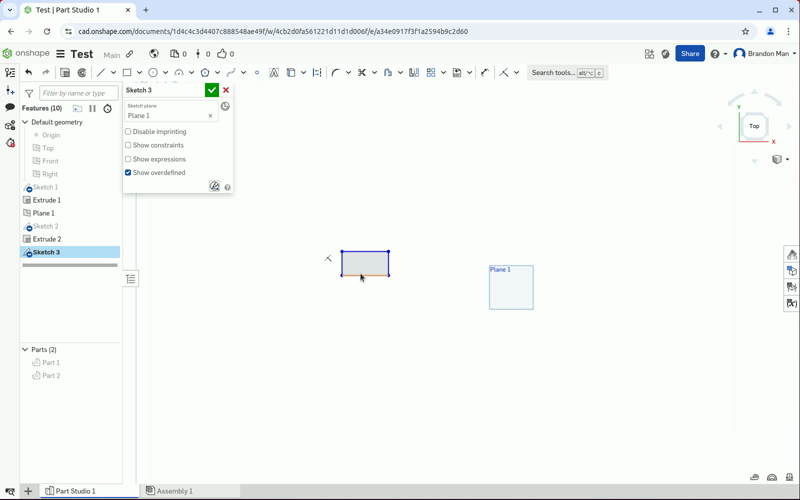
scroll(6)
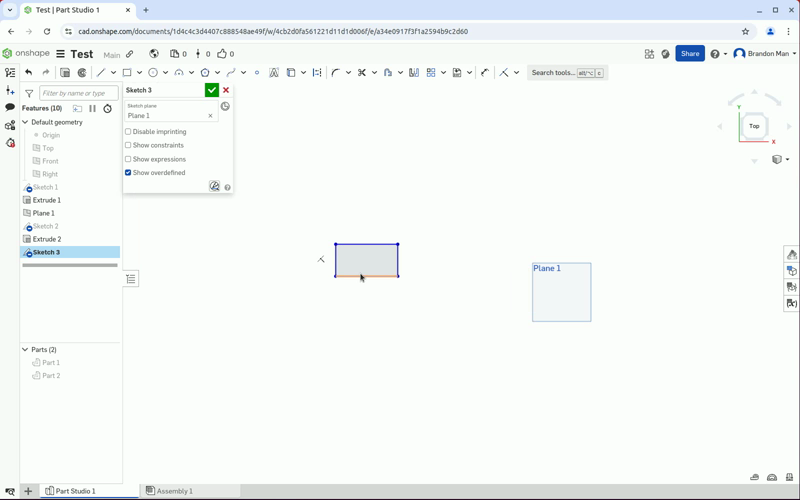
scroll(6)
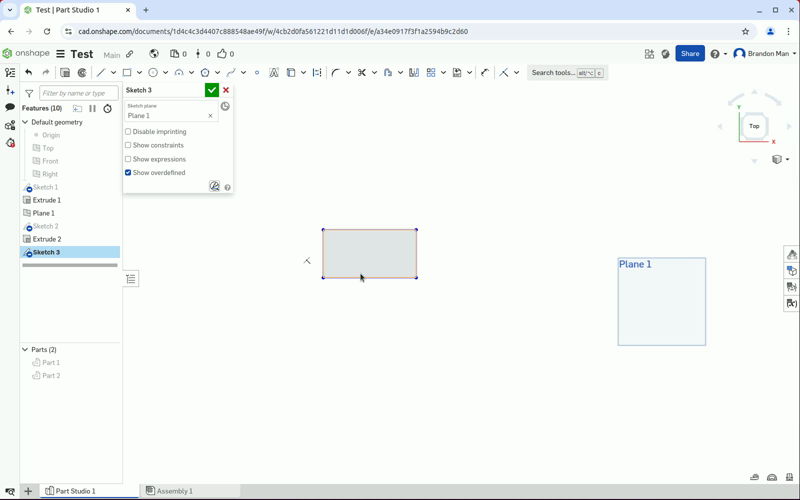
scroll(6)
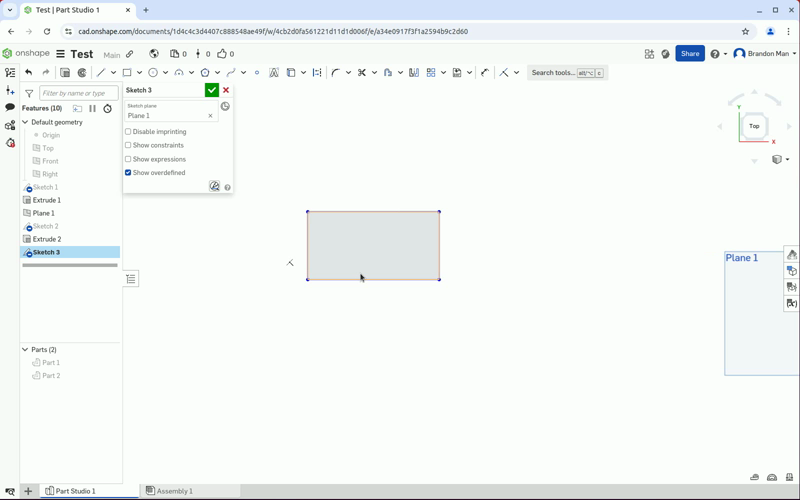
scroll(6)
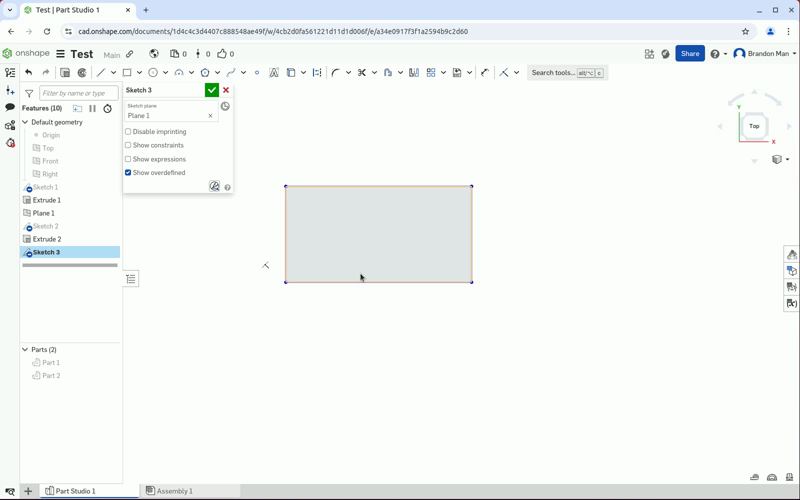
scroll(6)
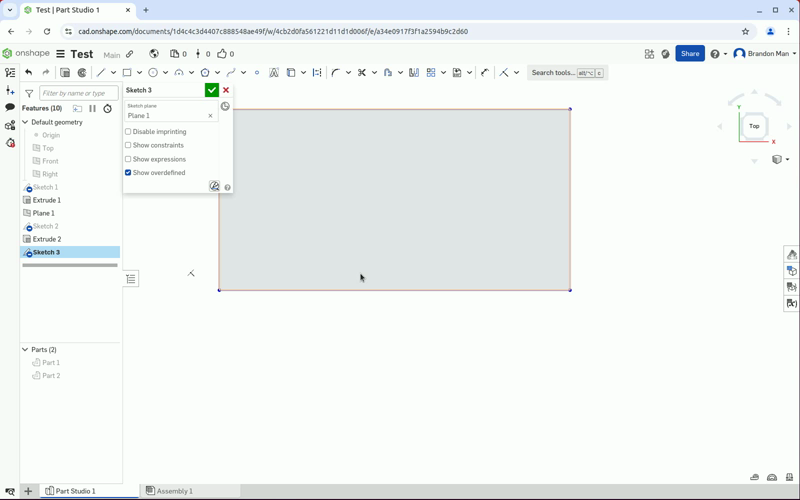
click(360, 273)
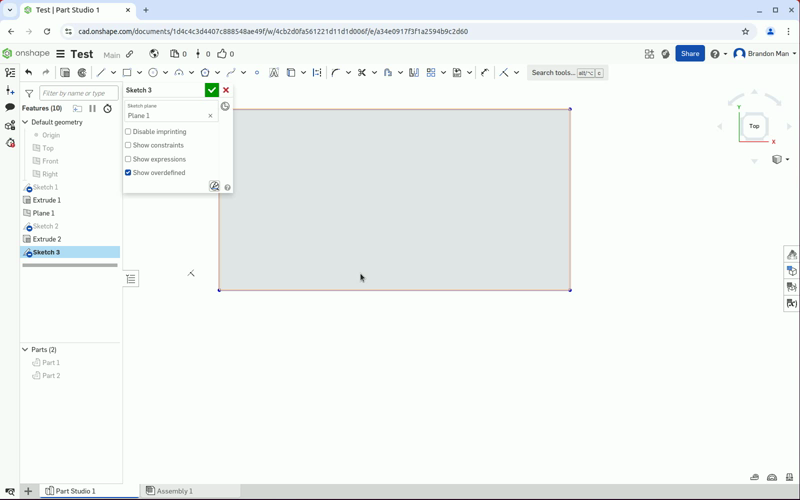
scroll(-6)
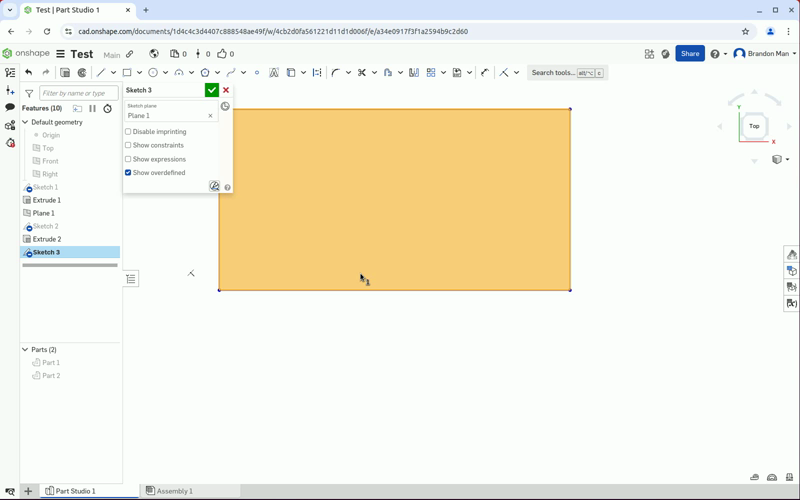
scroll(-6)
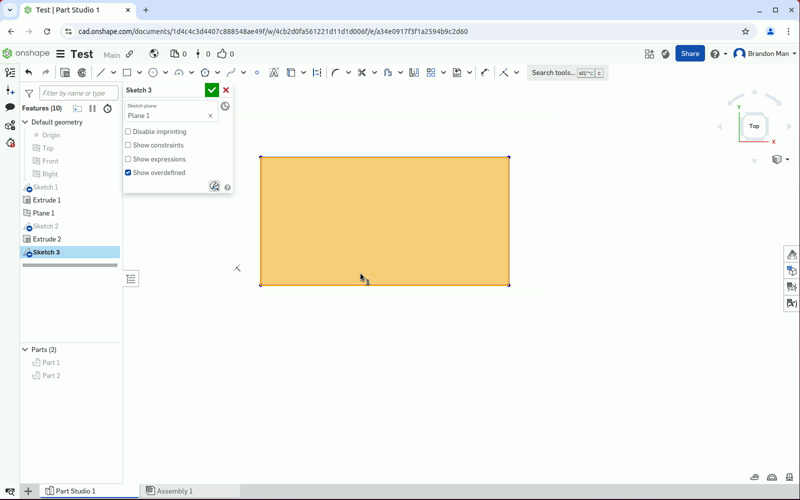
scroll(-6)
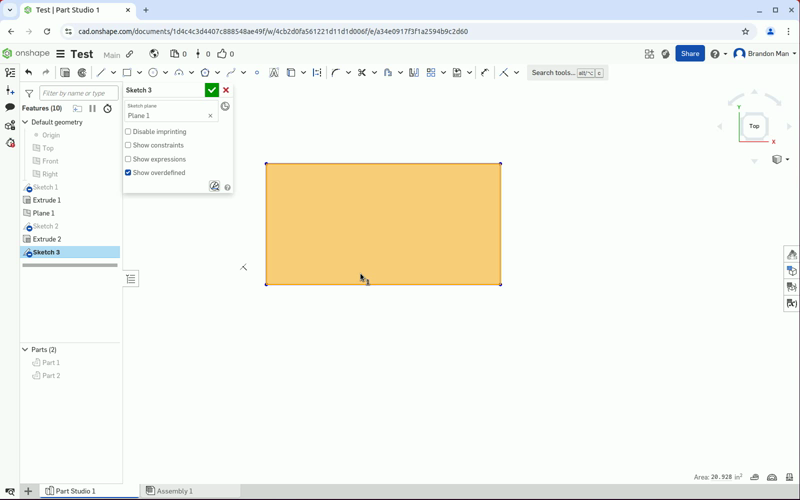
scroll(-6)
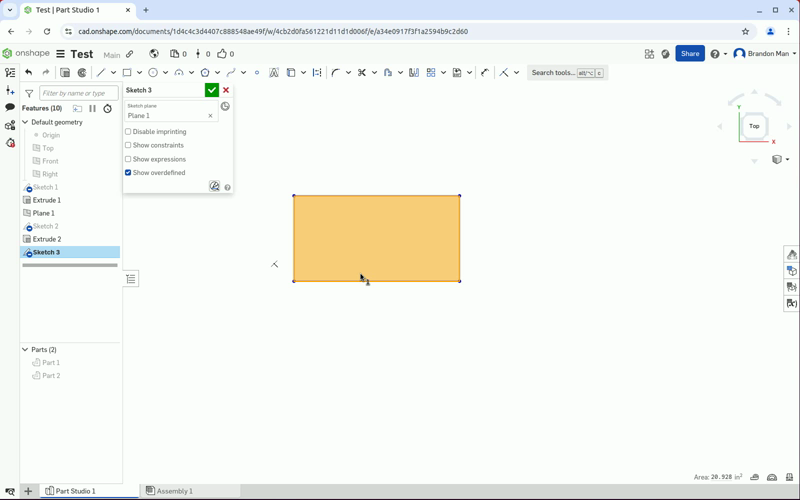
scroll(-6)
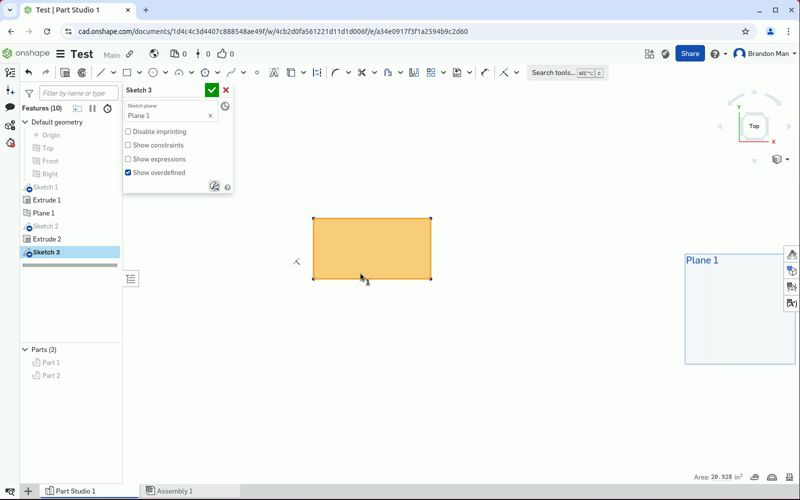
scroll(-6)
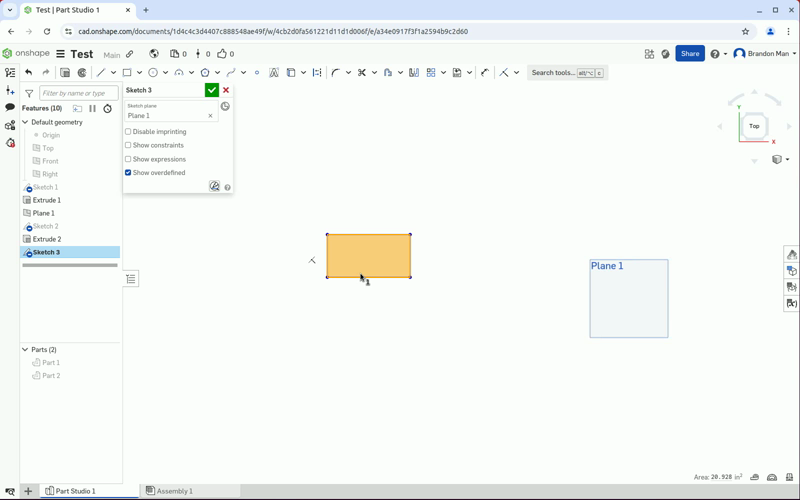
scroll(-6)
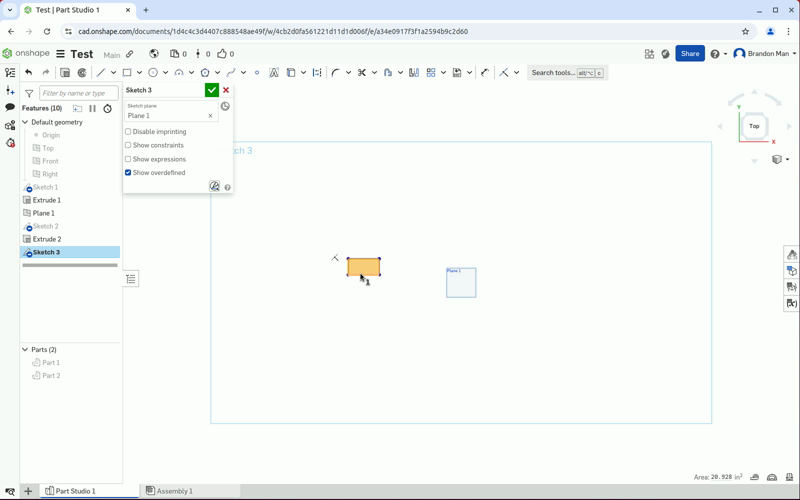
mouse_move(73, 352)
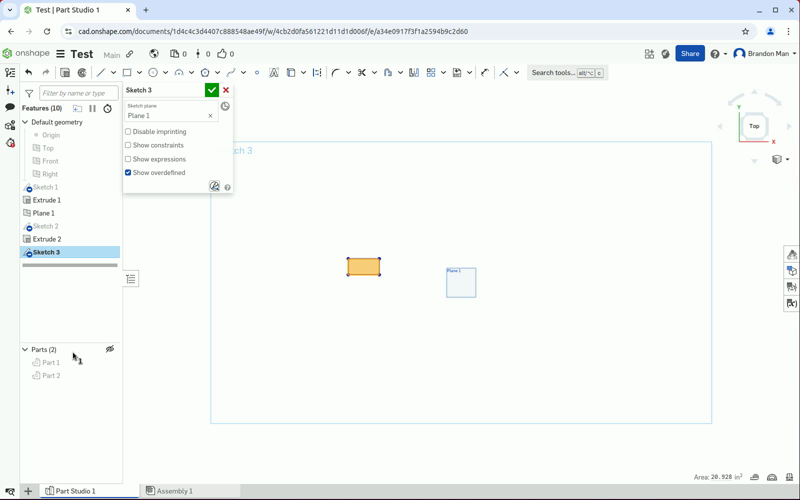
key(shift+y)
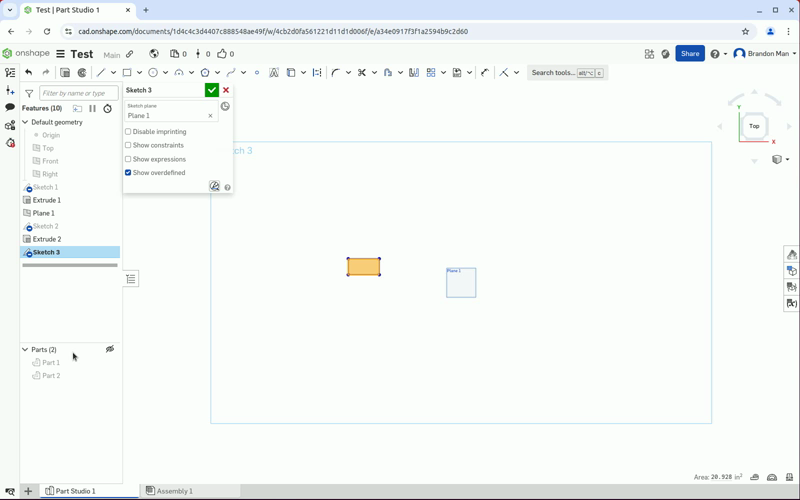
key(shift+e)
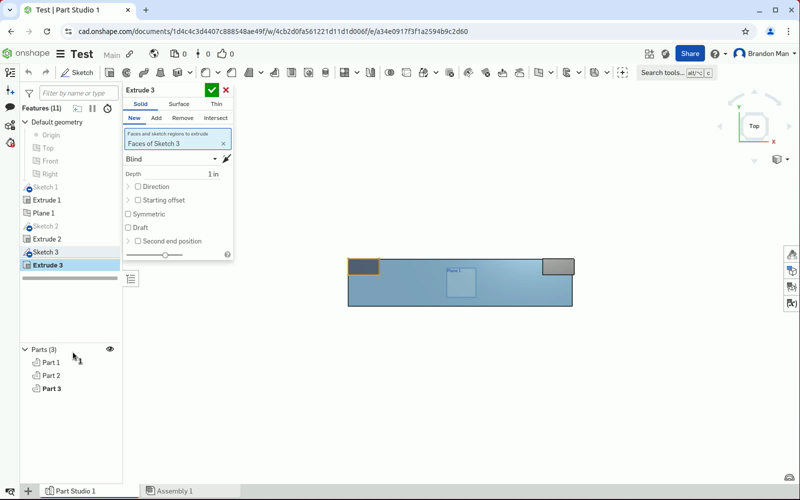
mouse_move(143, 106)
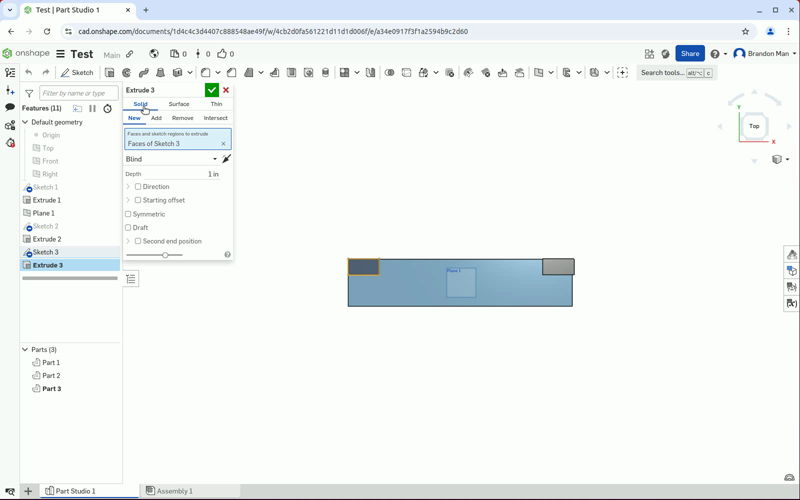
click(143, 106)
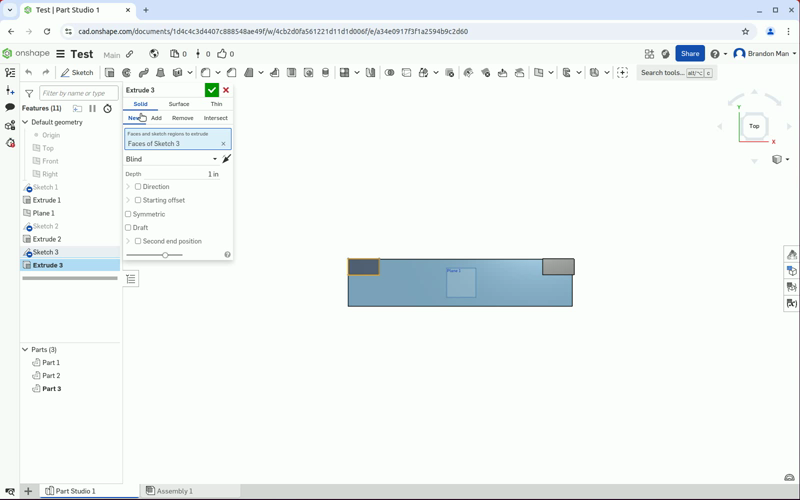
mouse_move(137, 120)
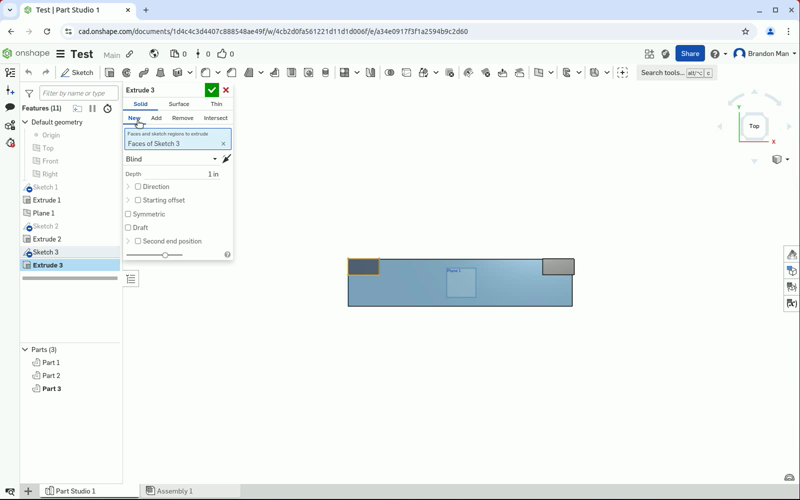
click(137, 120)
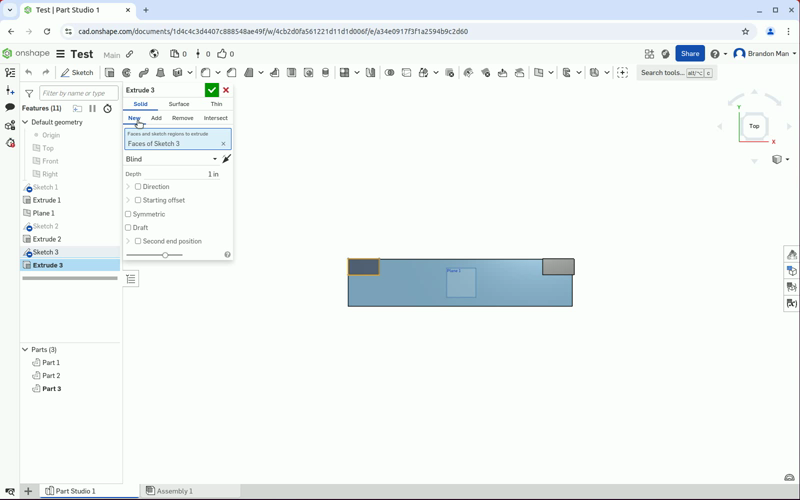
key(tab, 4)
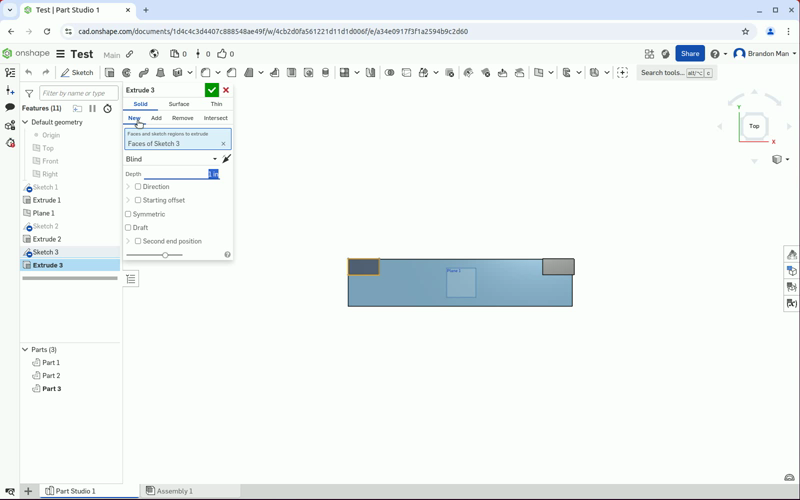
text(4.333)
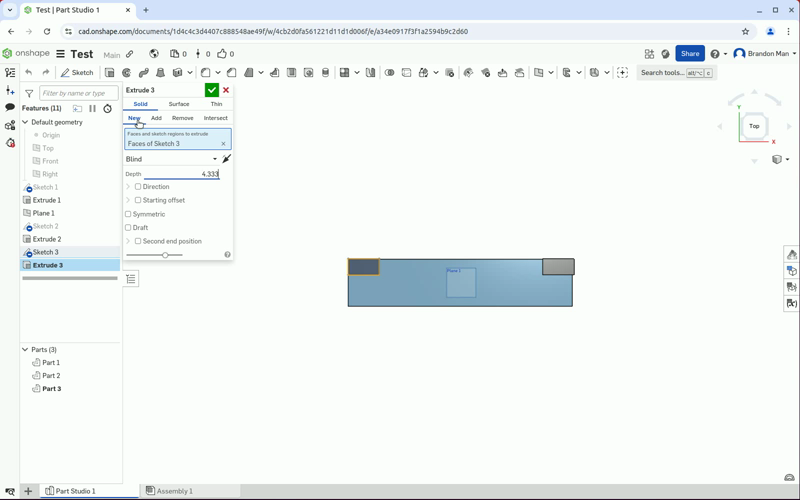
key(enter)
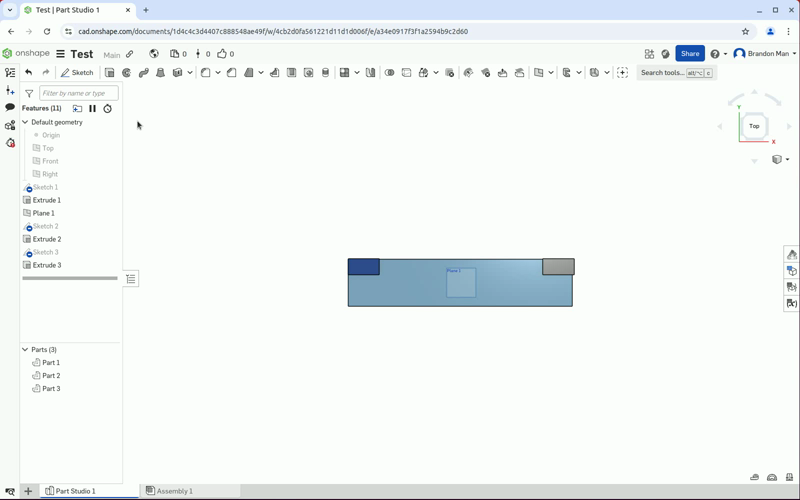
key(shift+h)
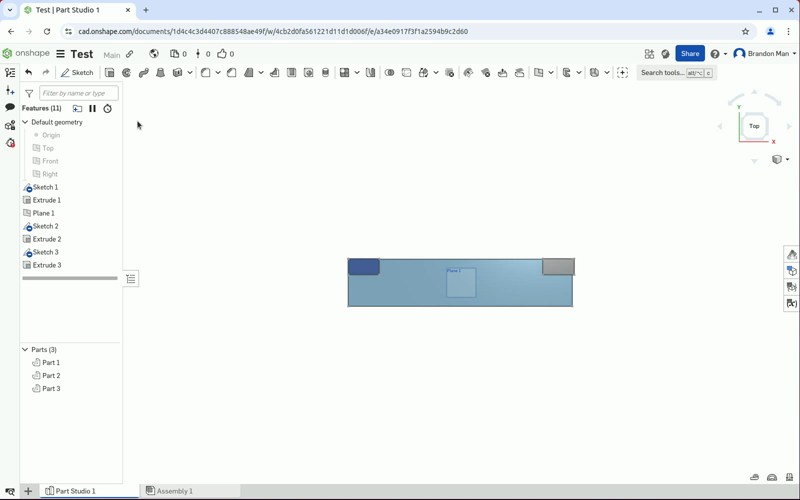
key(shift+h)
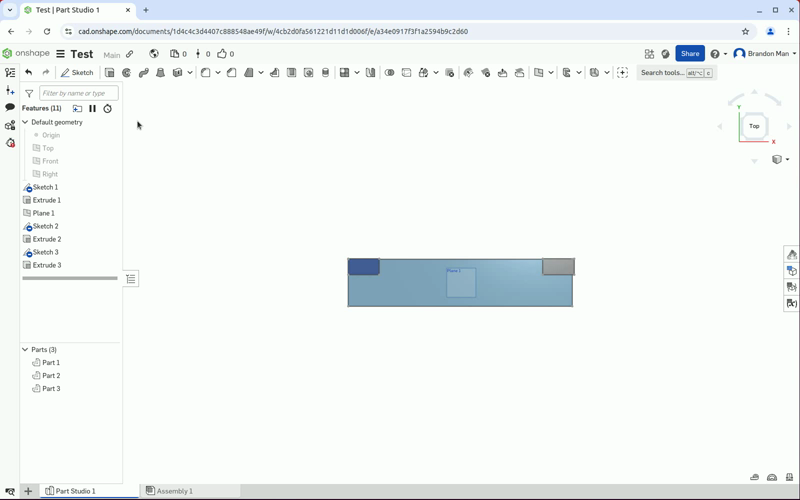
key(shift+7)
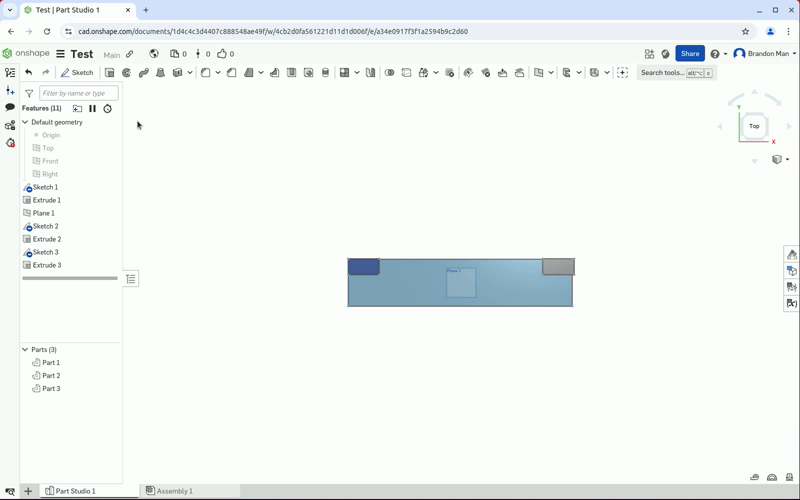
key(up, 3)
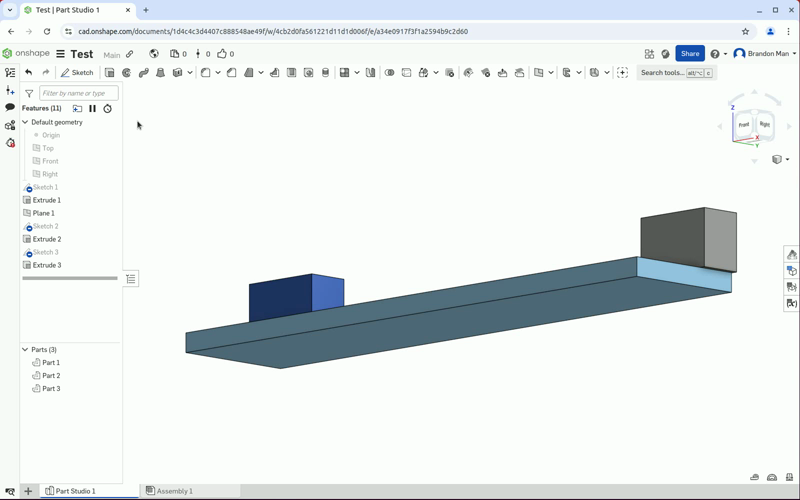
key(left, 3)
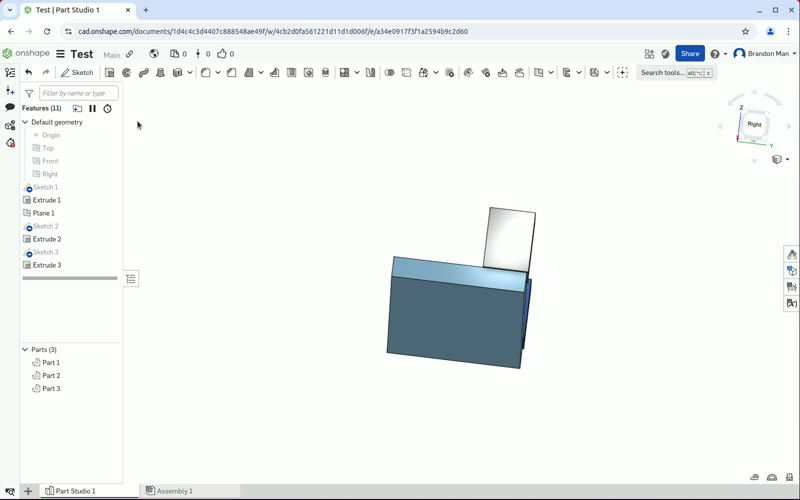
key(right, 3)
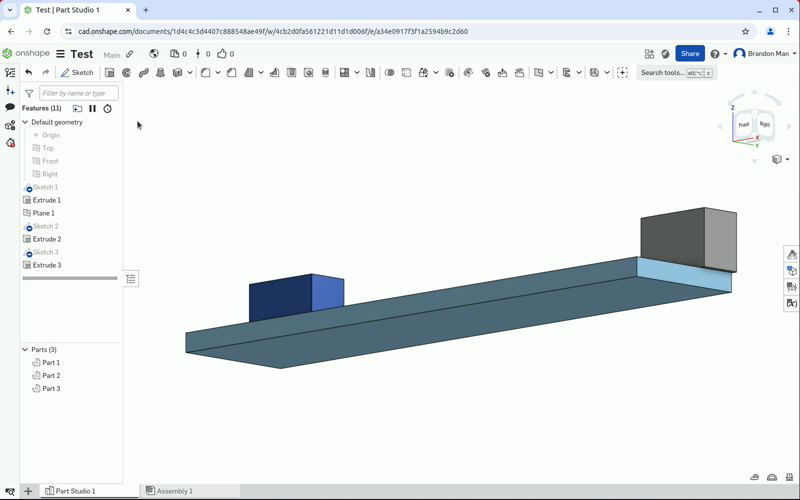
key(down, 3)
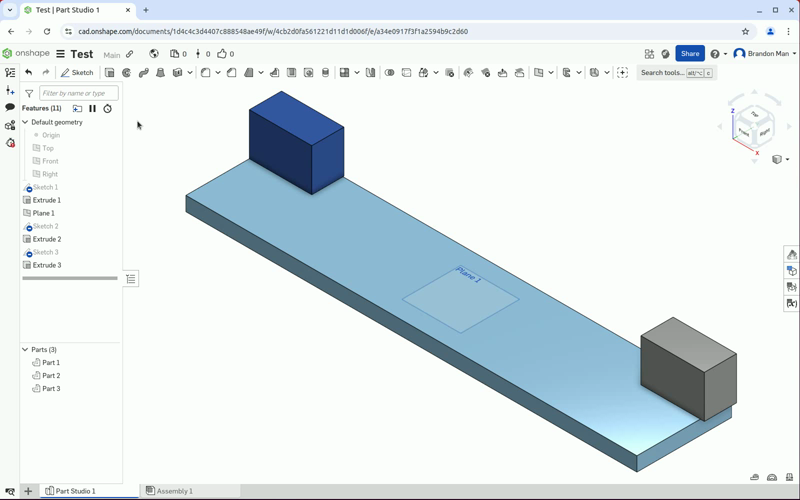
mouse_move(73, 189)
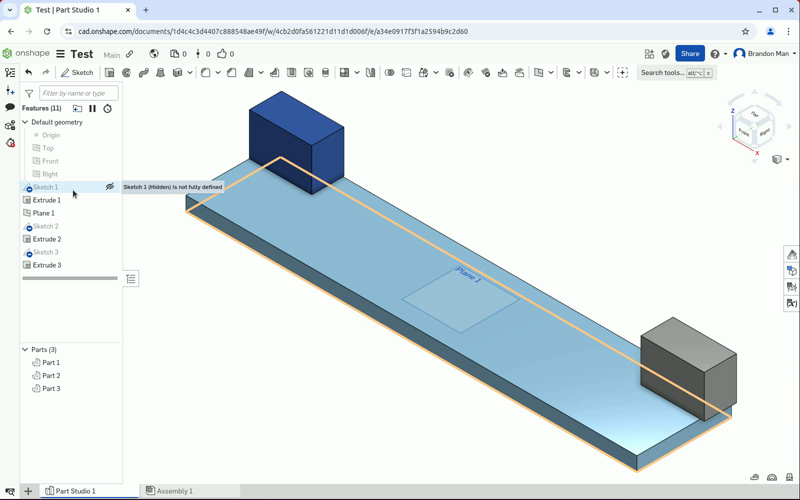
click(73, 189)